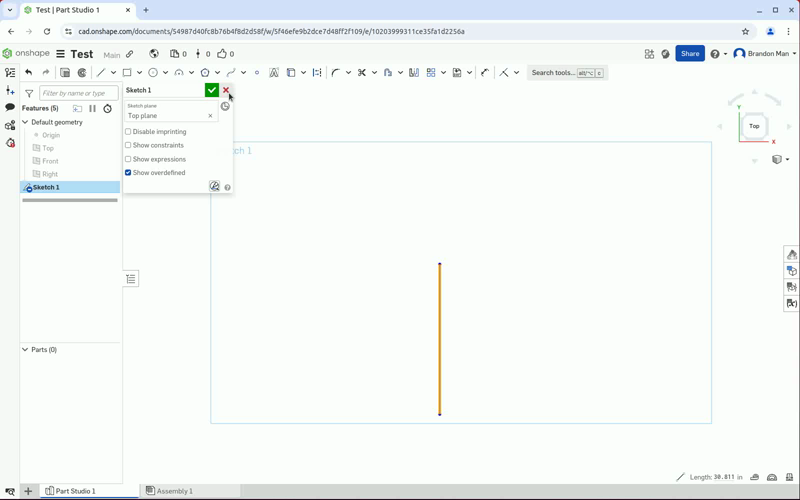
key(shift+h)
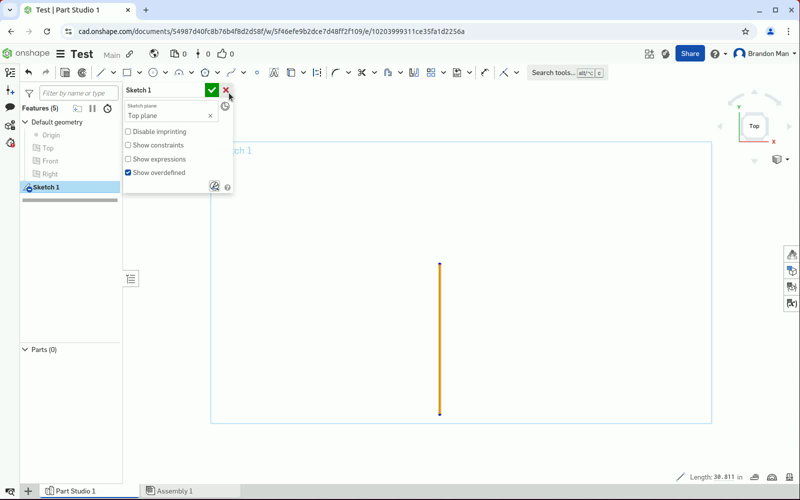
key(shift+s)
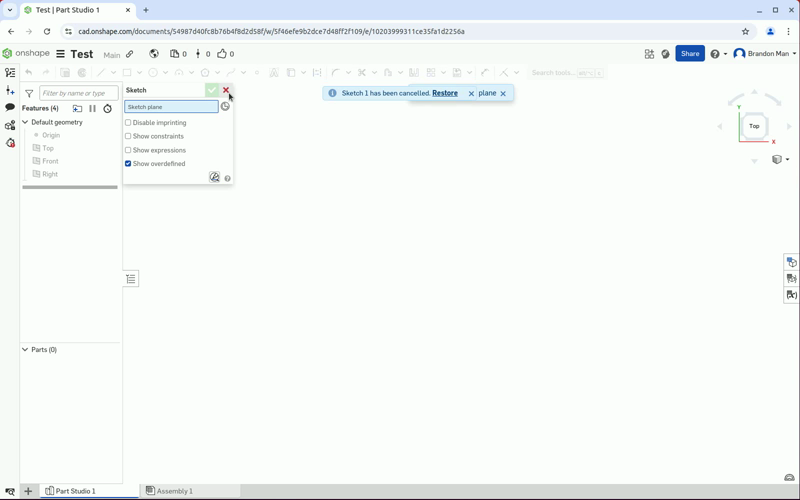
mouse_move(73, 150)
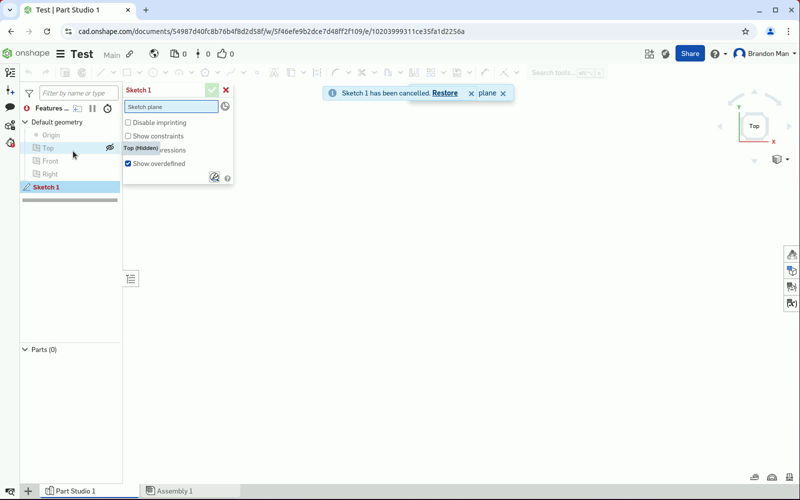
click(73, 150)
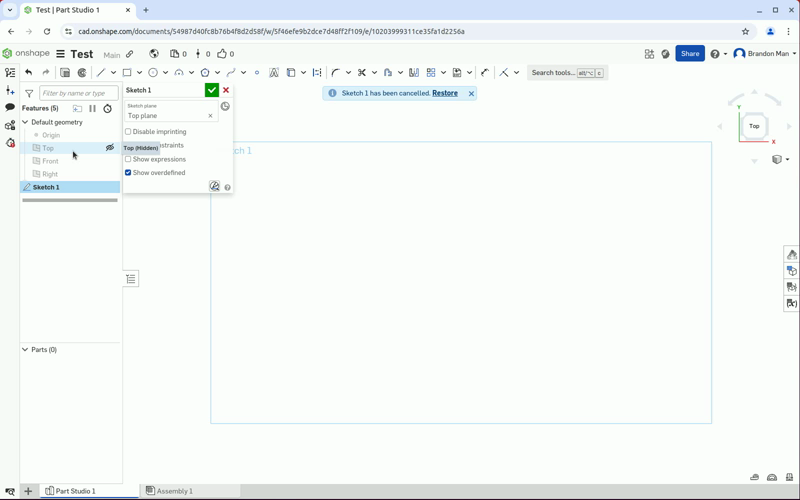
mouse_move(73, 352)
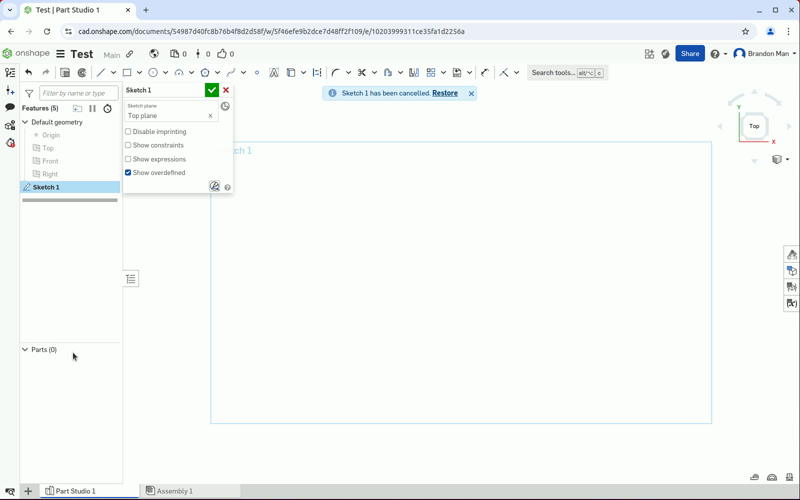
key(y)
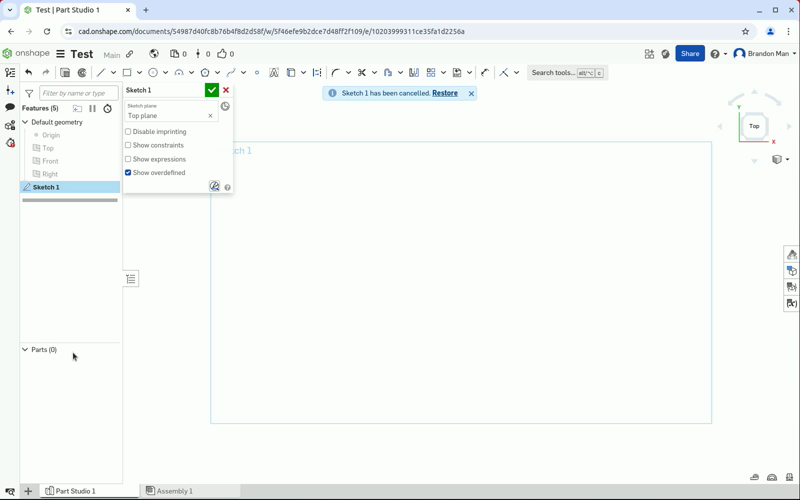
key(c)
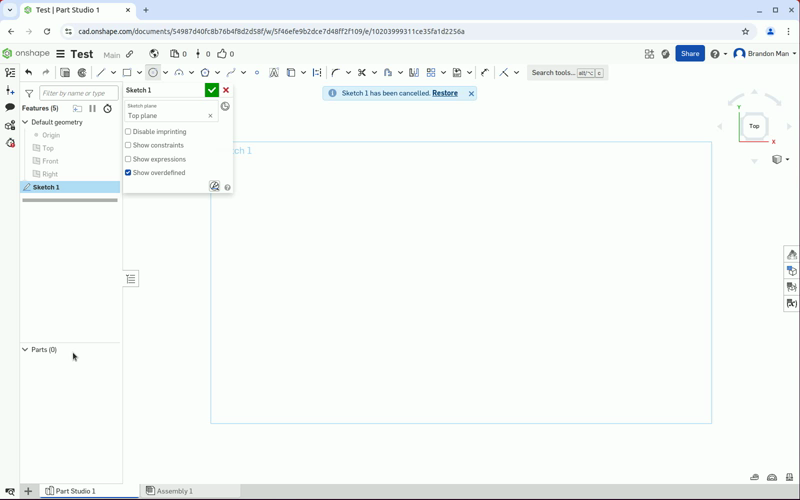
key_down(shift)
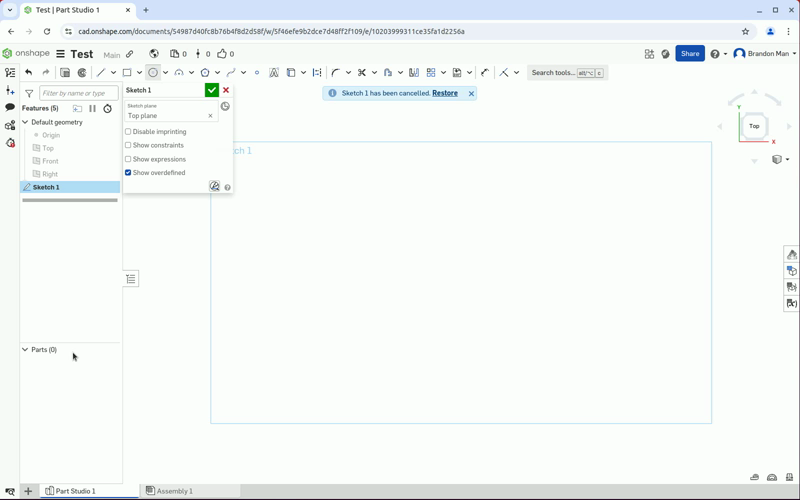
mouse_move(461, 282)
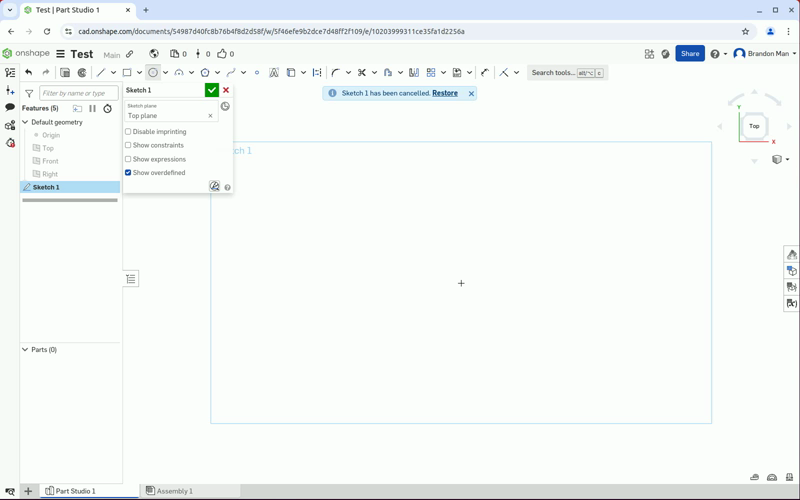
click(461, 282)
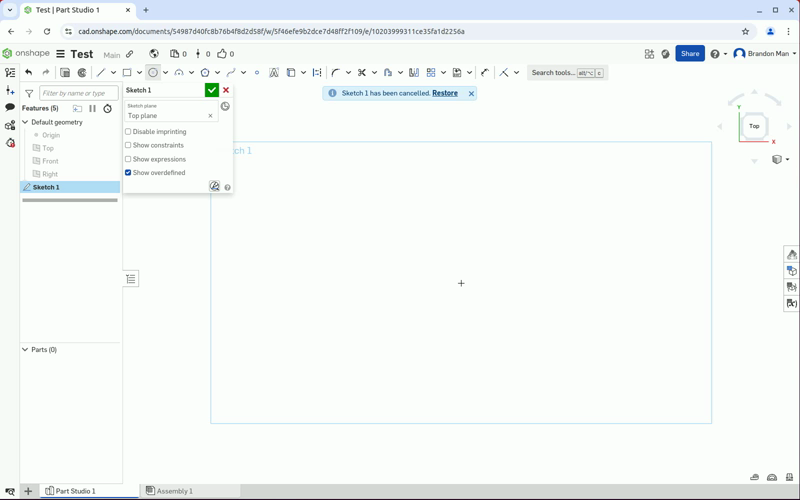
key_up(shift)
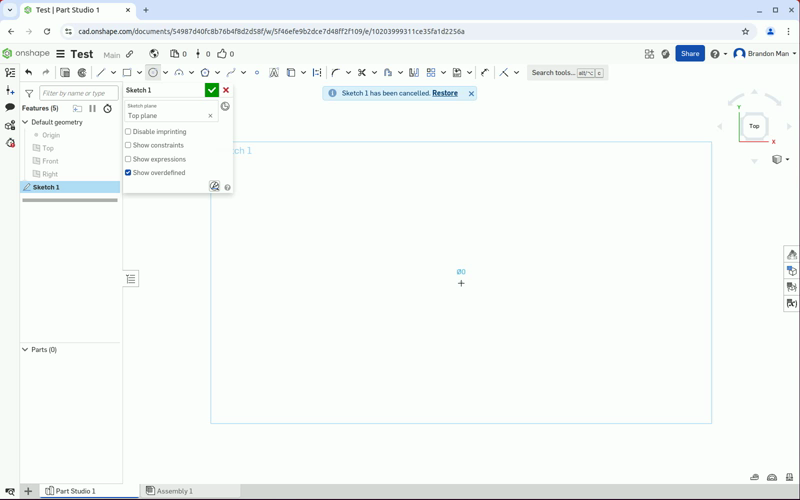
mouse_move(480, 282)
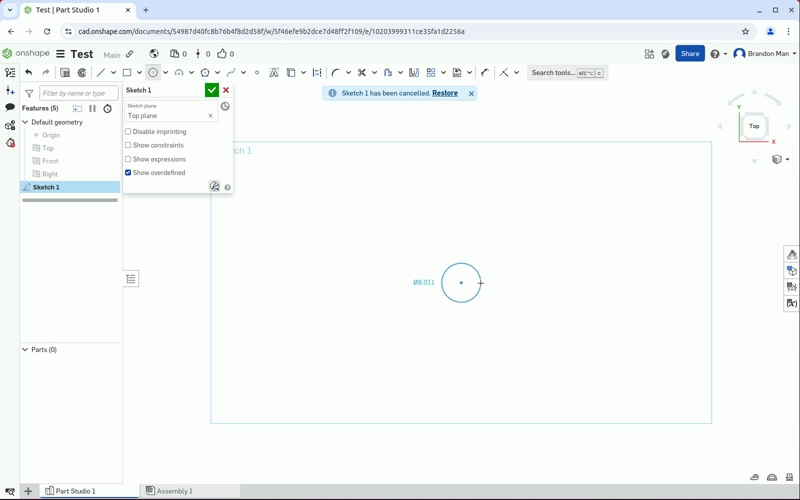
click(480, 282)
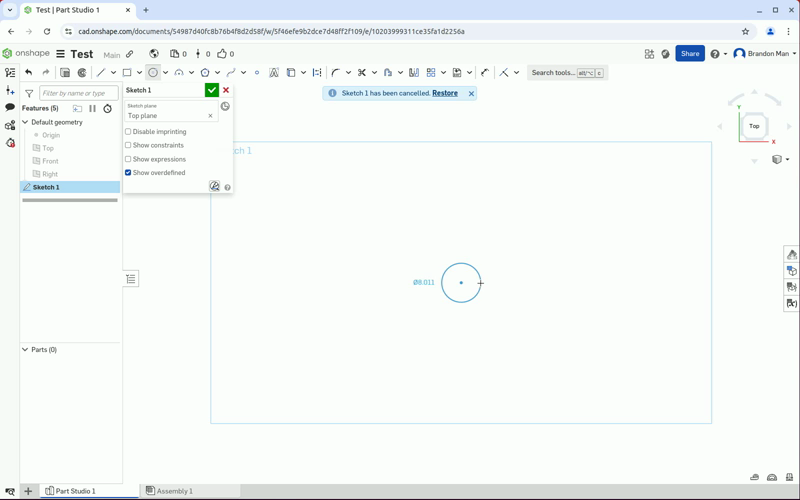
key(esc)
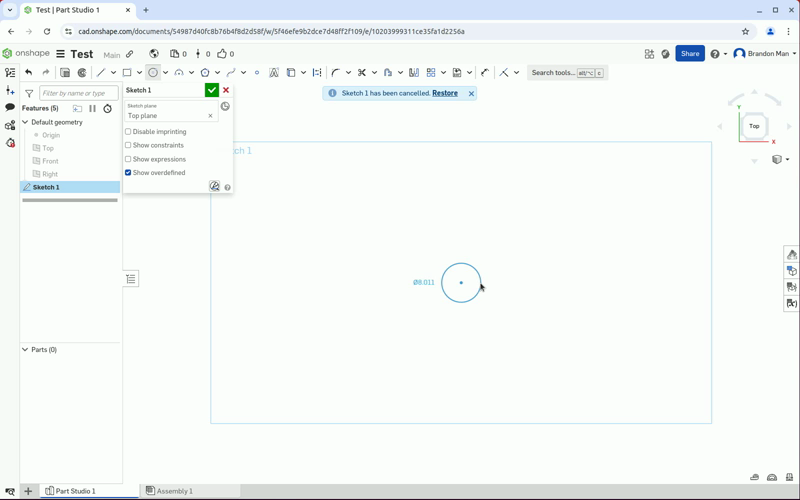
mouse_move(459, 284)
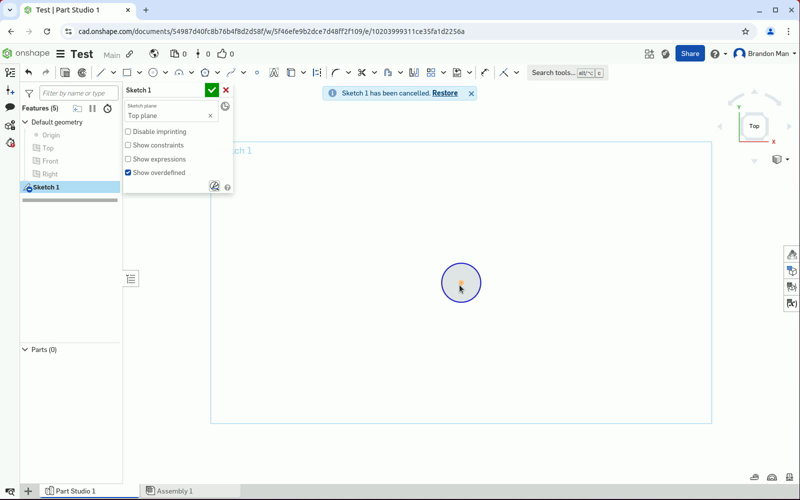
scroll(6)
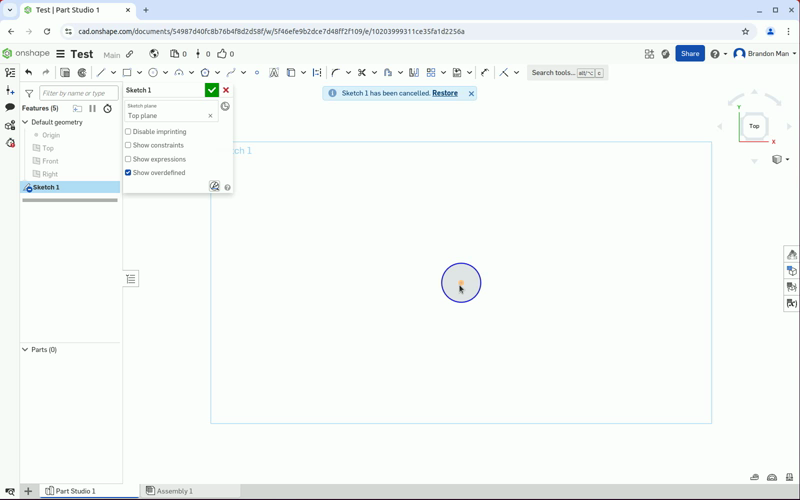
scroll(6)
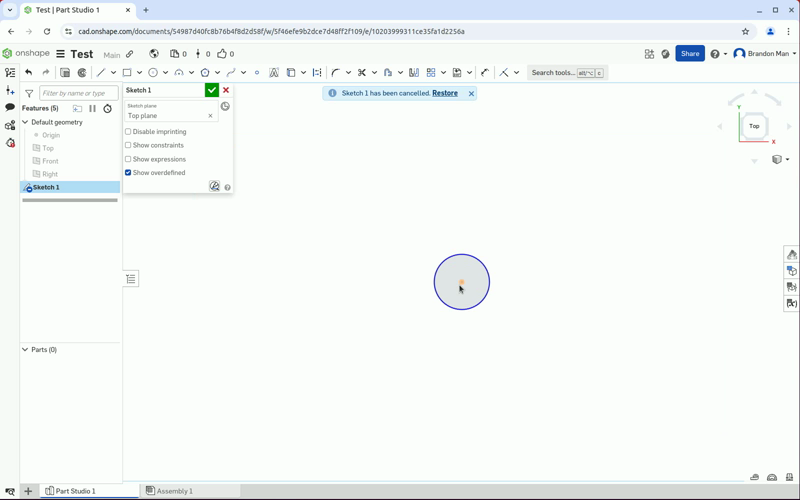
scroll(6)
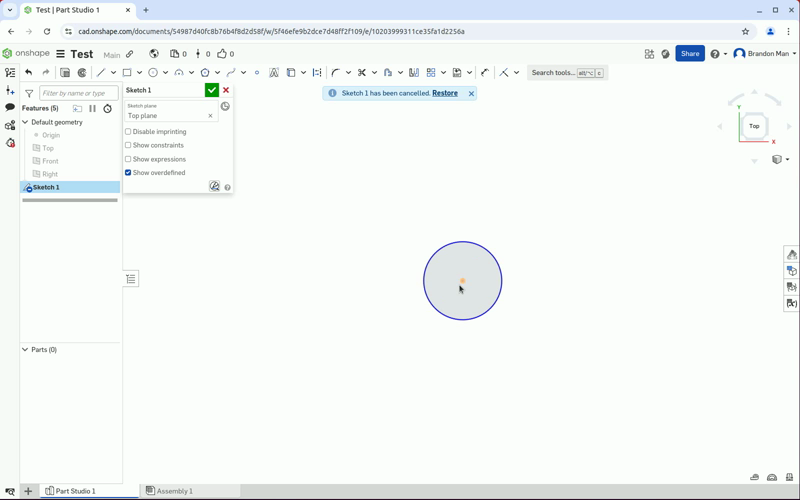
scroll(6)
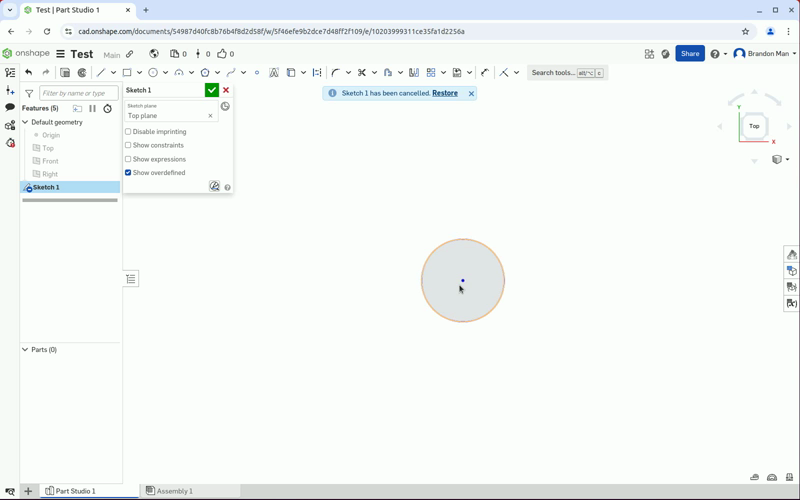
scroll(6)
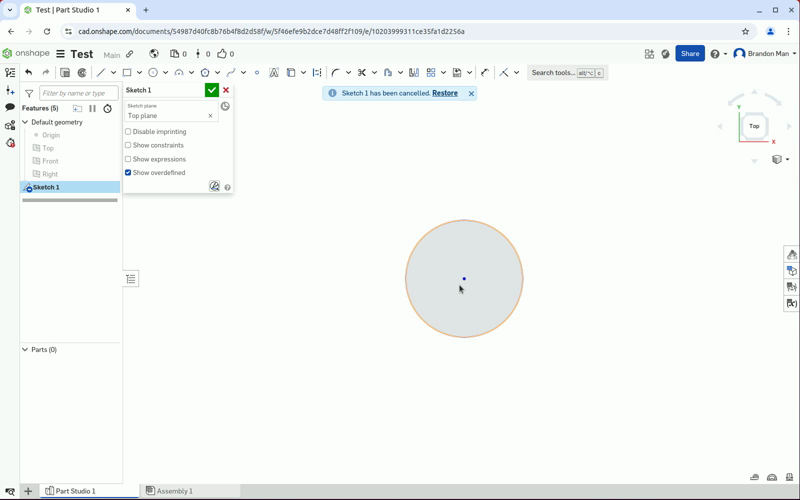
scroll(6)
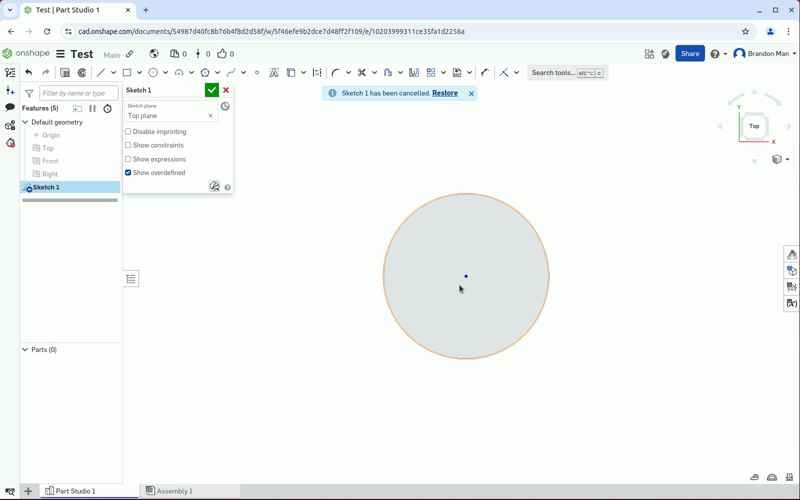
scroll(6)
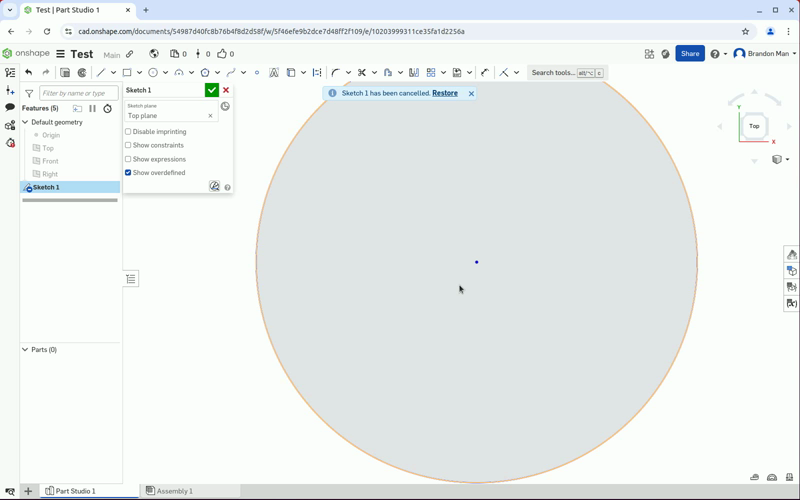
click(459, 284)
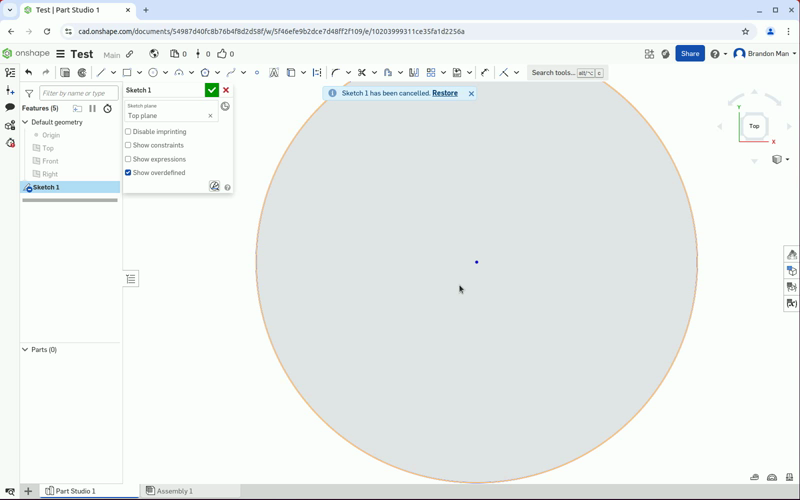
scroll(-6)
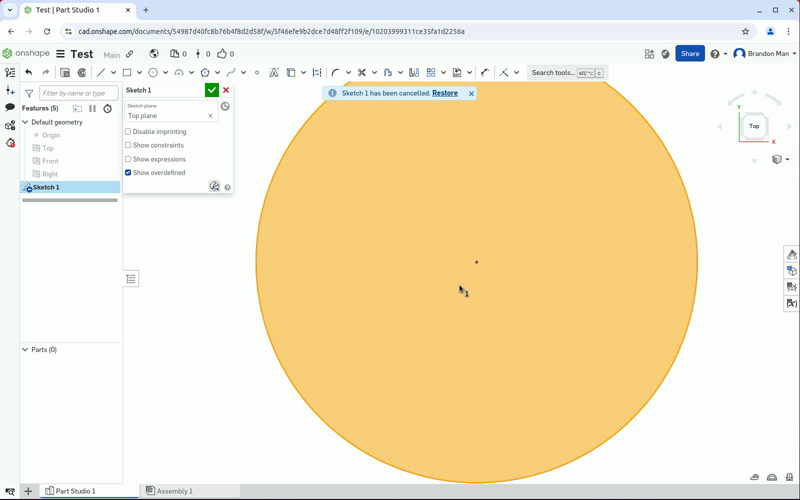
scroll(-6)
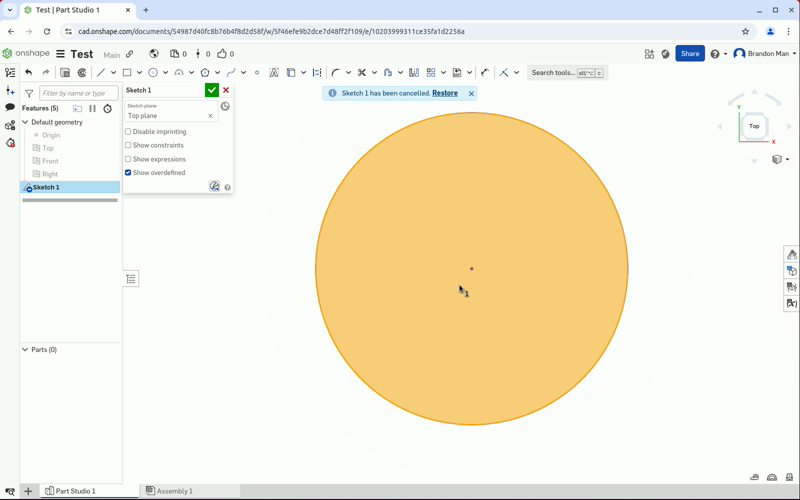
scroll(-6)
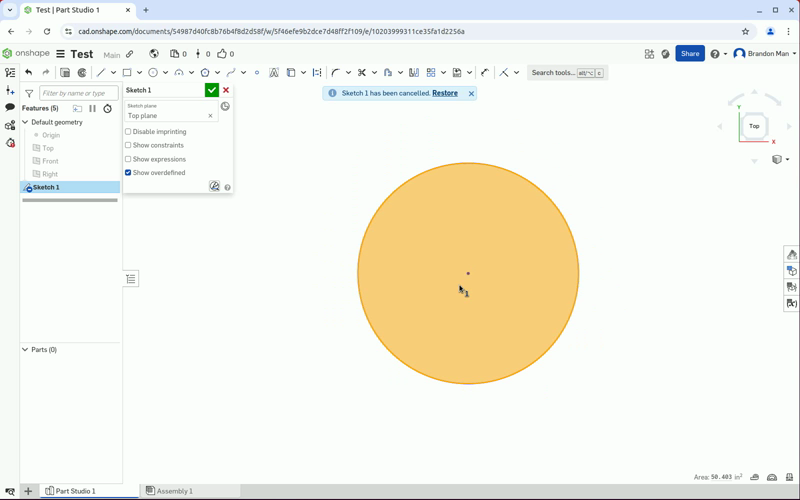
scroll(-6)
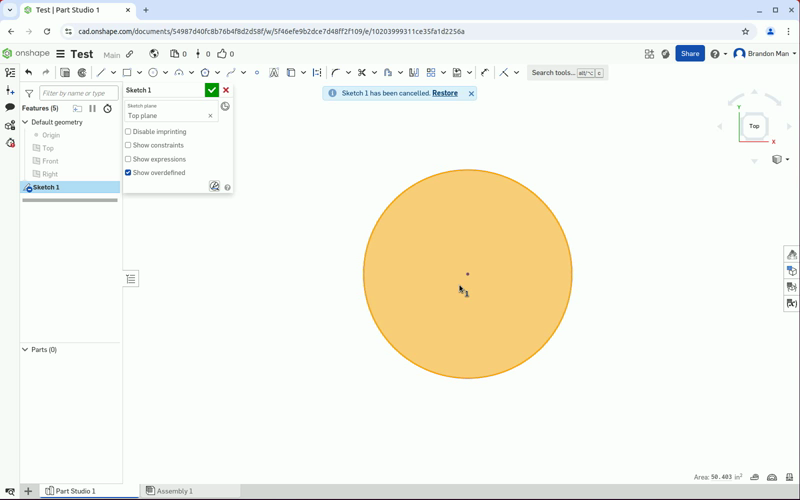
scroll(-6)
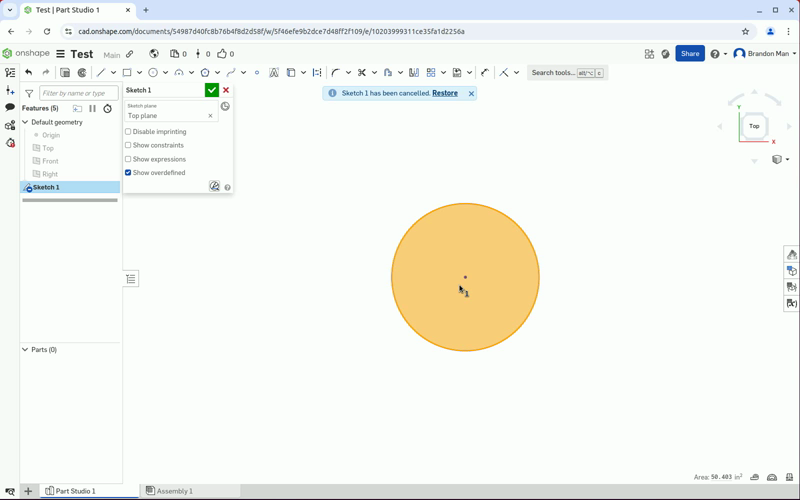
scroll(-6)
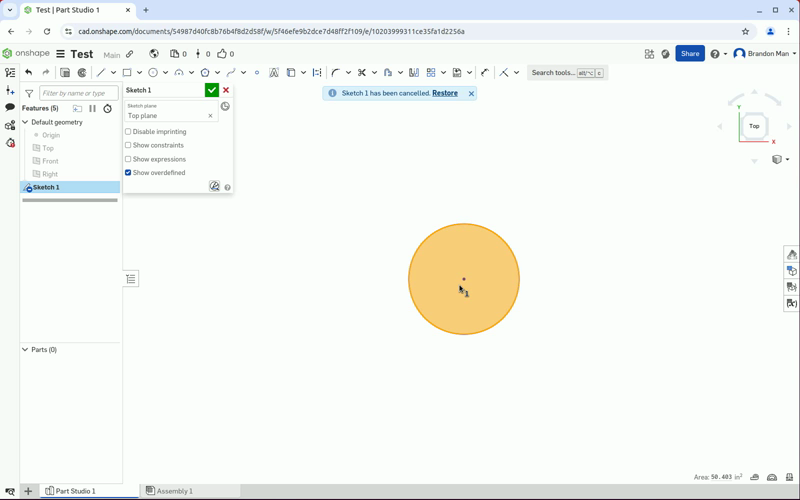
scroll(-6)
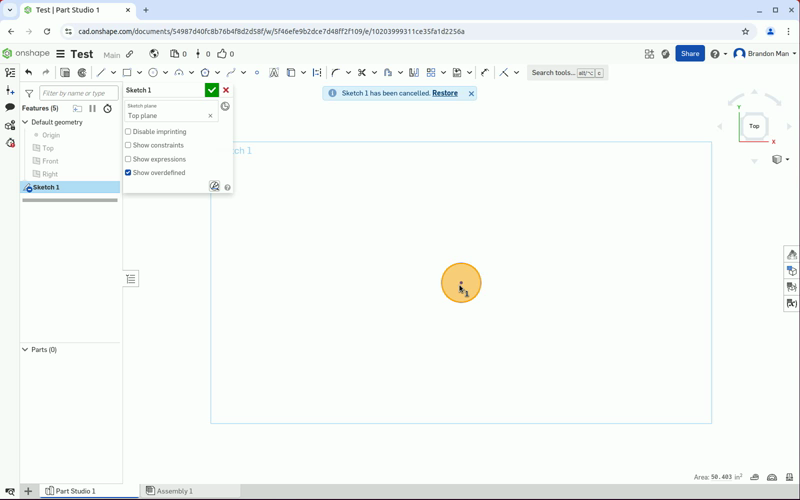
mouse_move(73, 352)
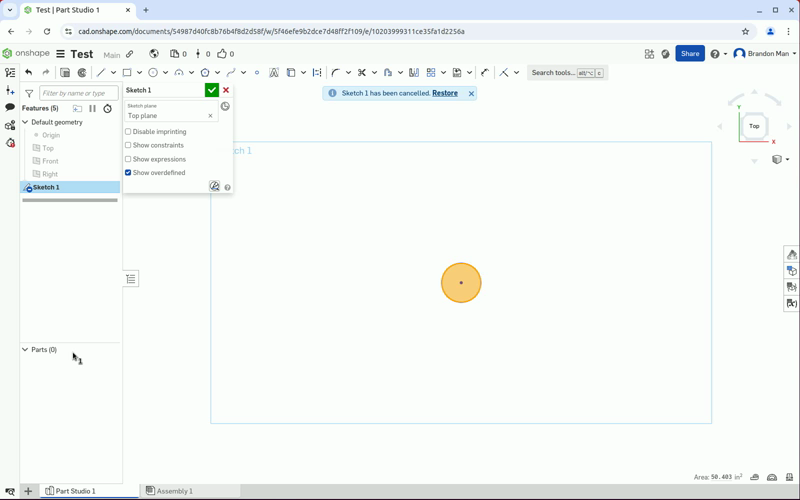
key(shift+y)
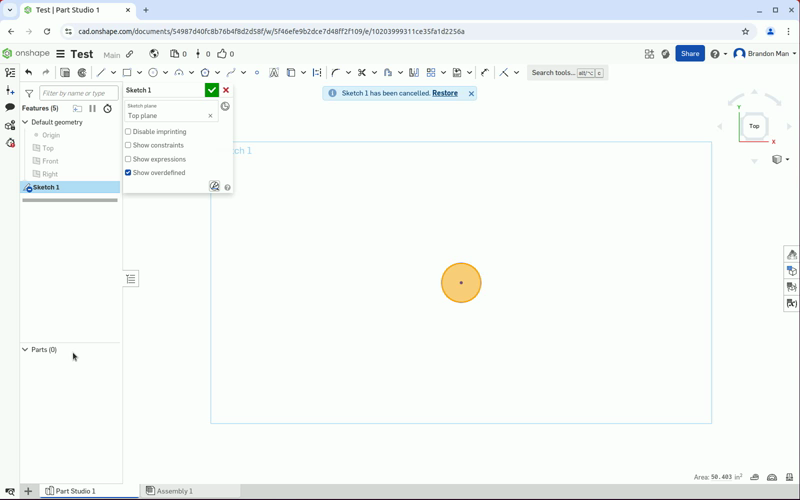
key(shift+e)
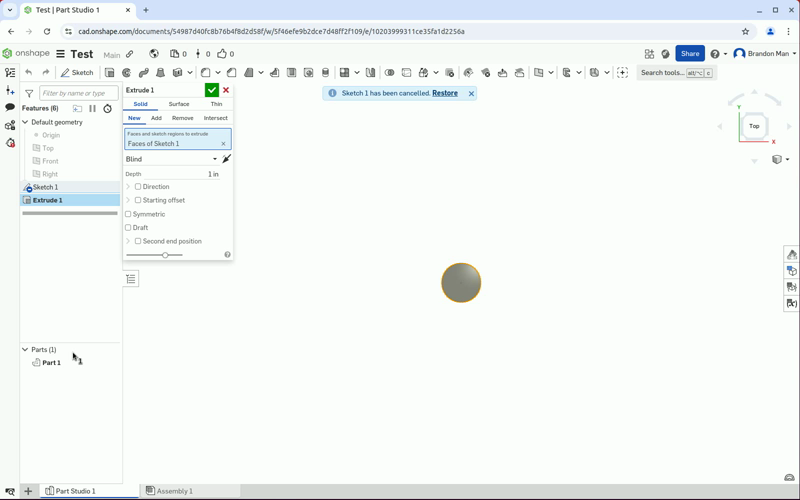
mouse_move(143, 106)
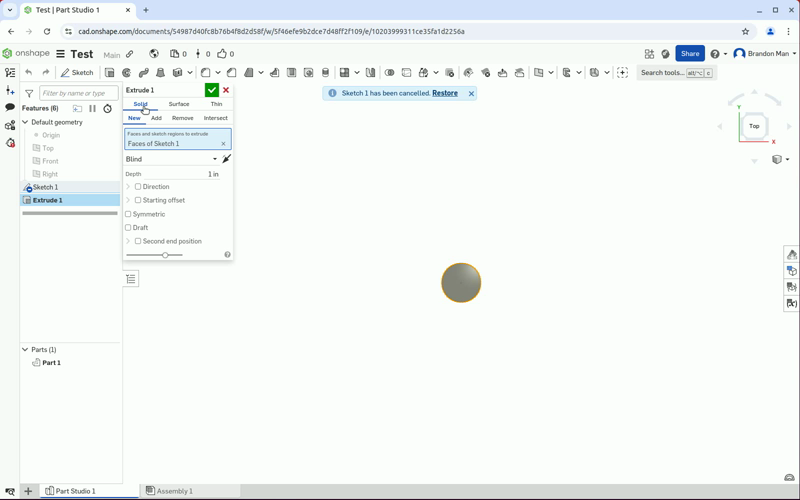
click(143, 106)
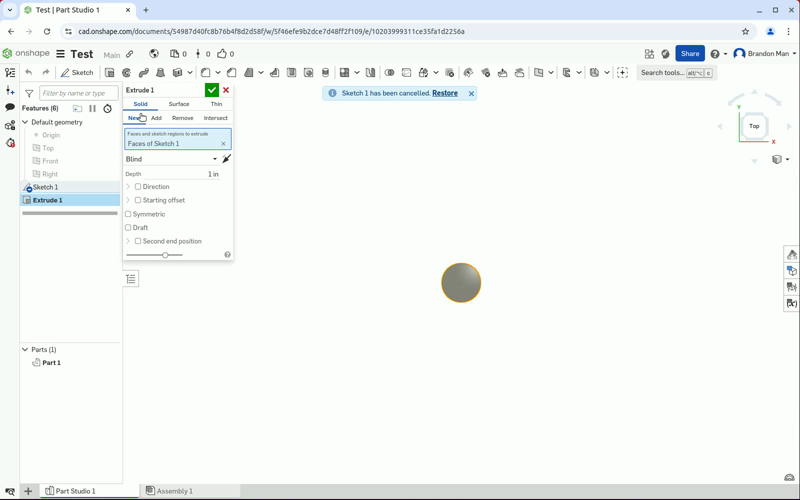
mouse_move(137, 120)
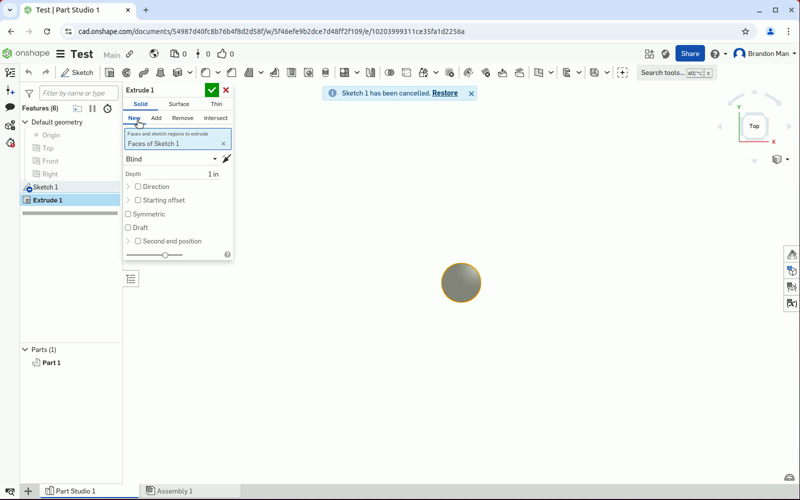
click(137, 120)
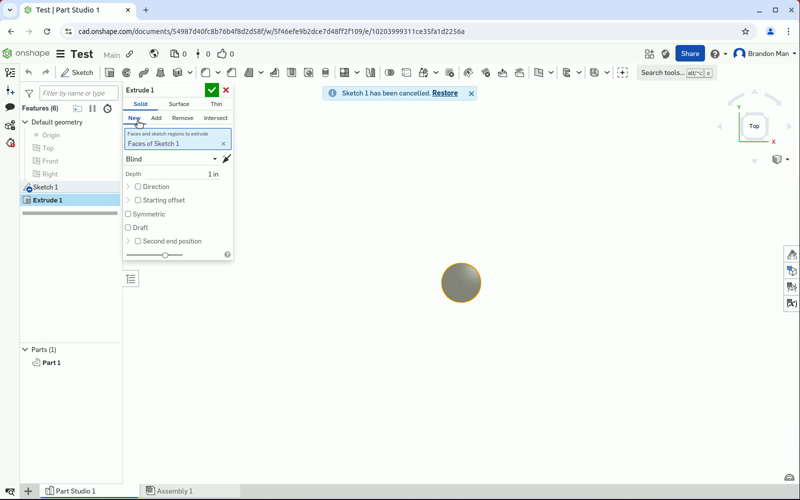
key(tab, 4)
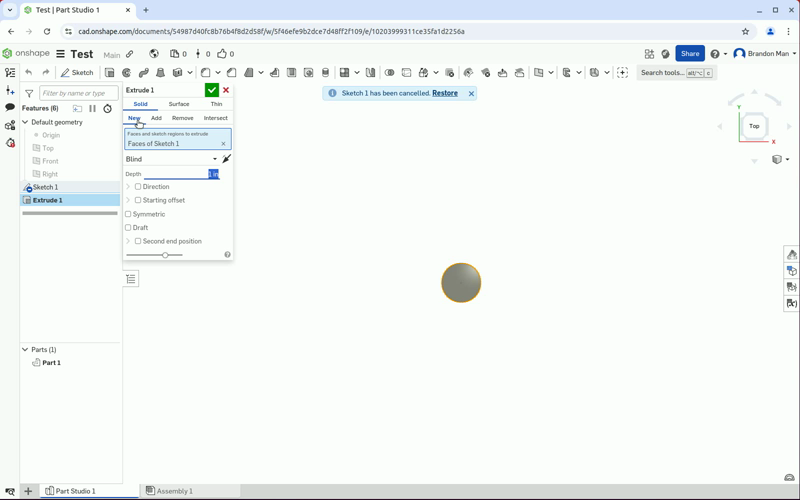
text(18.294)
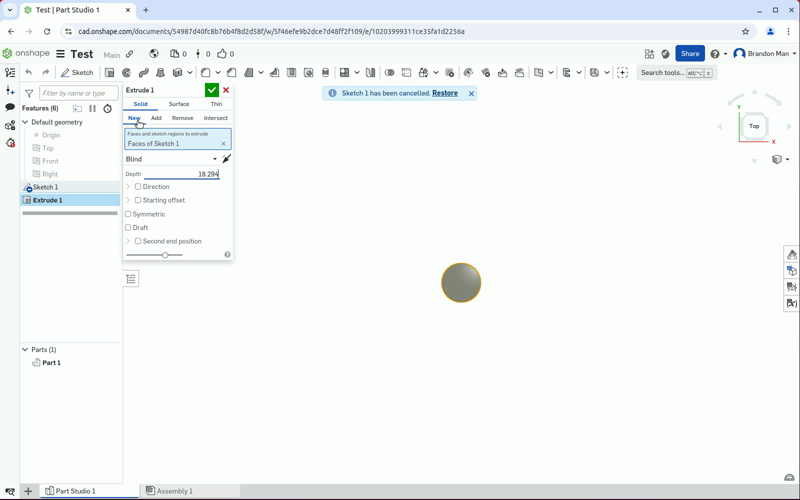
key(enter)
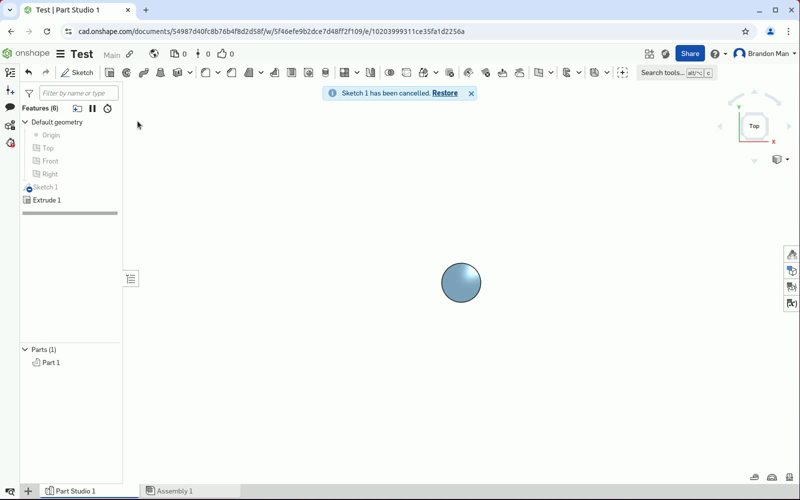
key(shift+h)
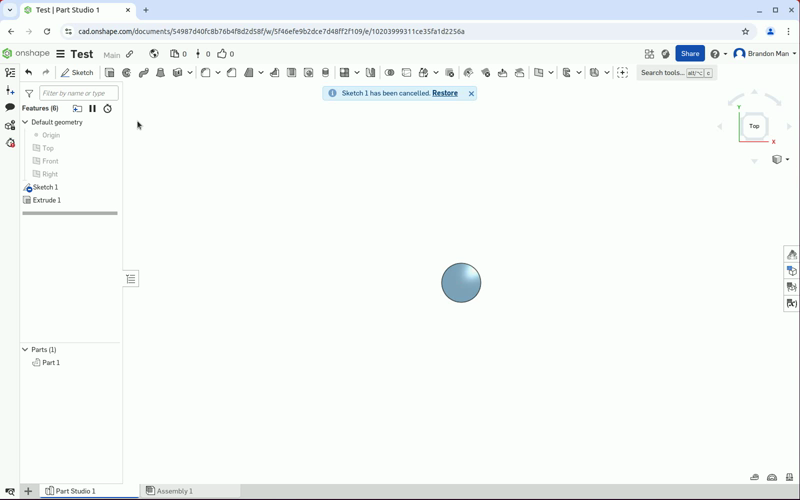
key(shift+h)
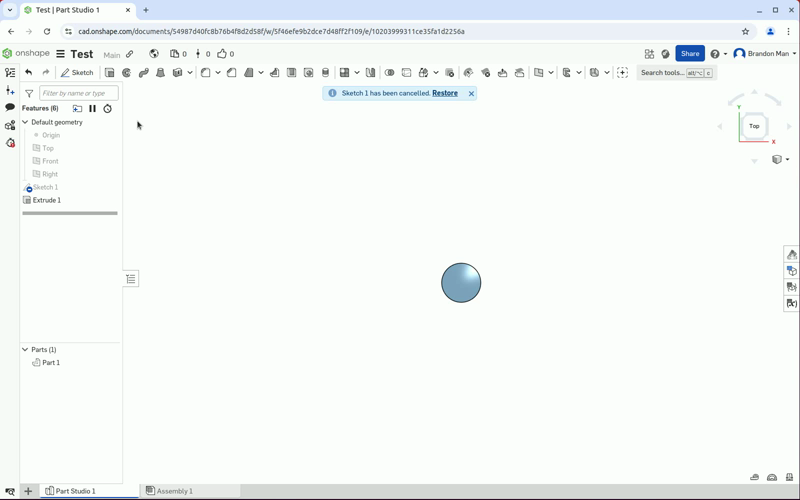
mouse_move(73, 189)
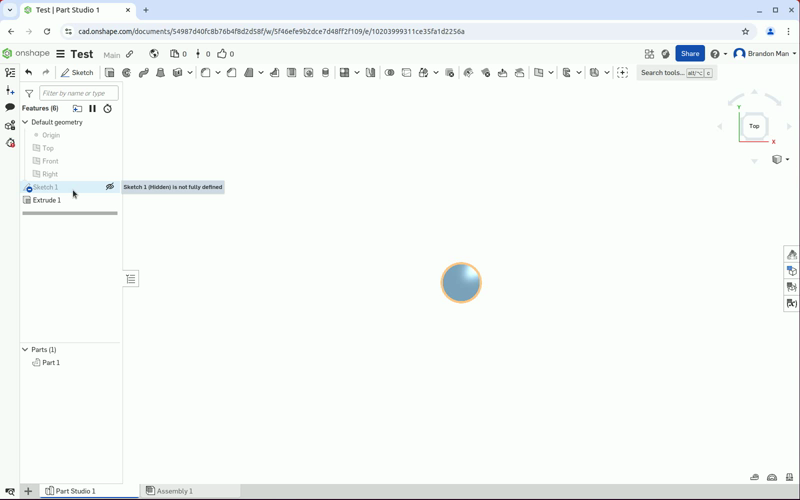
click(73, 189)
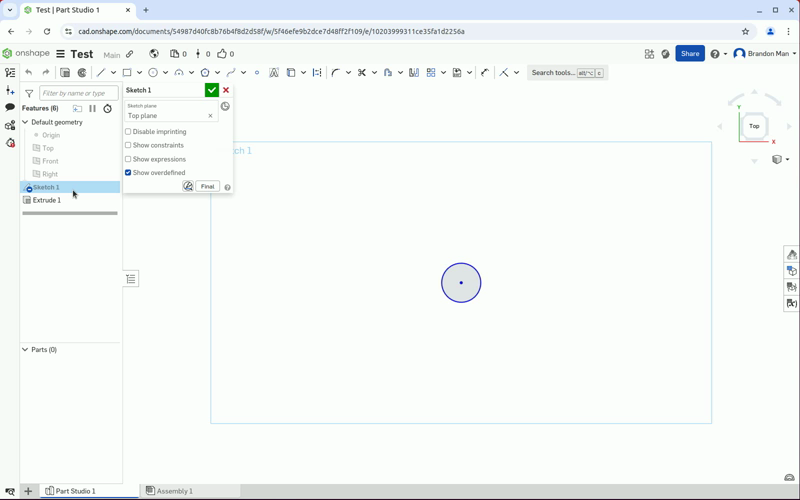
mouse_move(229, 92)
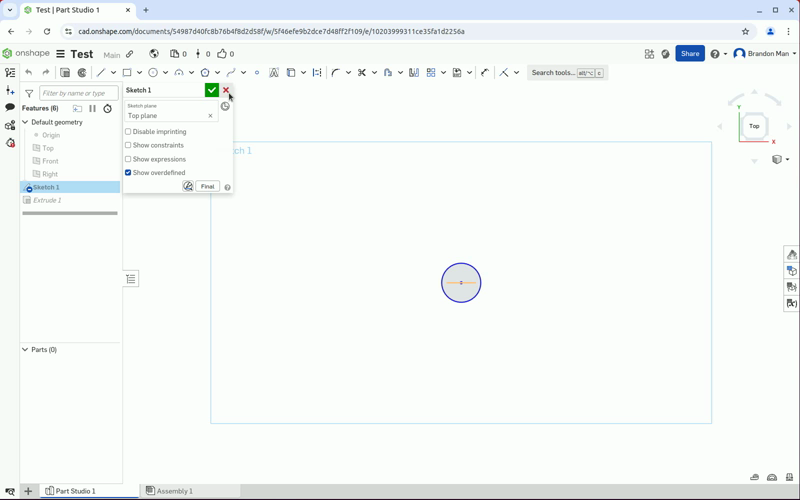
click(229, 92)
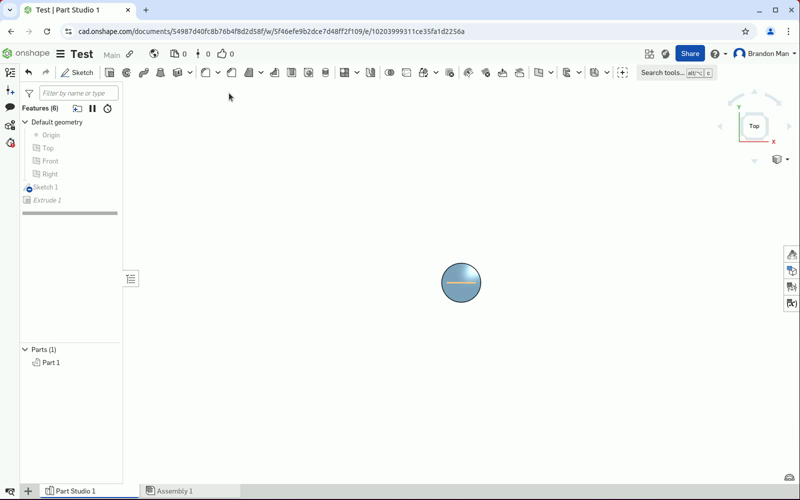
mouse_move(541, 75)
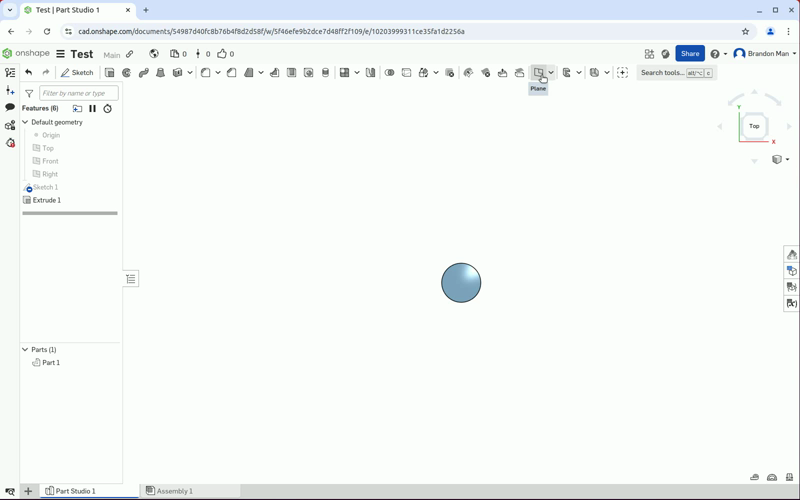
click(541, 75)
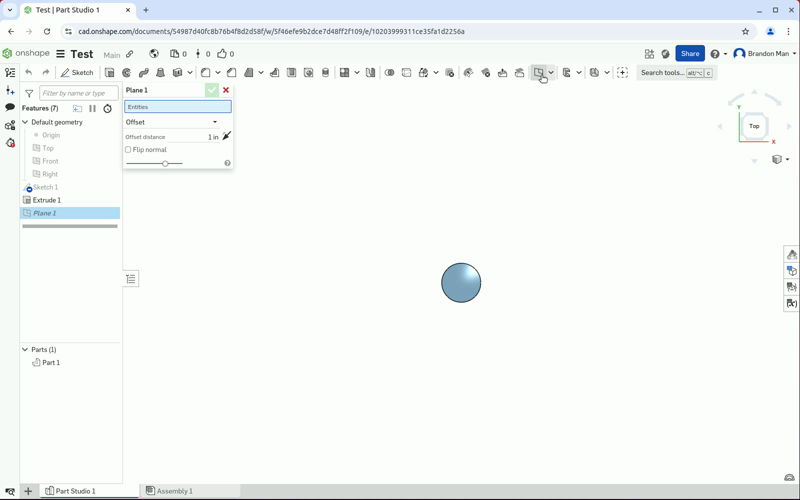
mouse_move(73, 150)
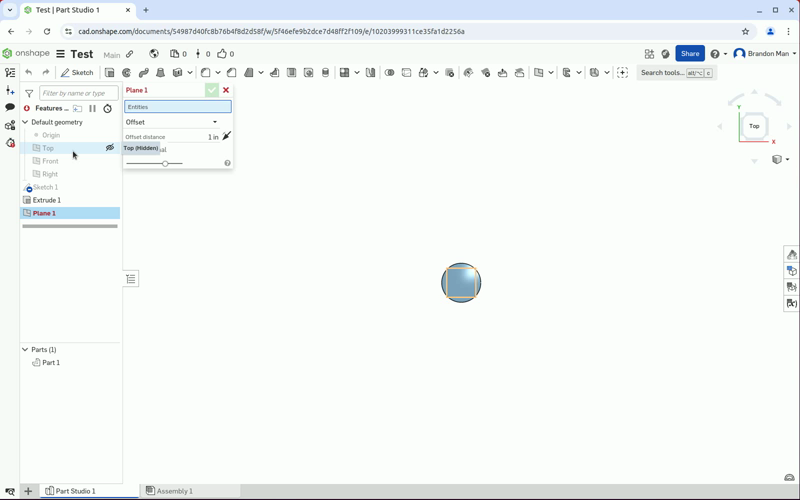
click(73, 150)
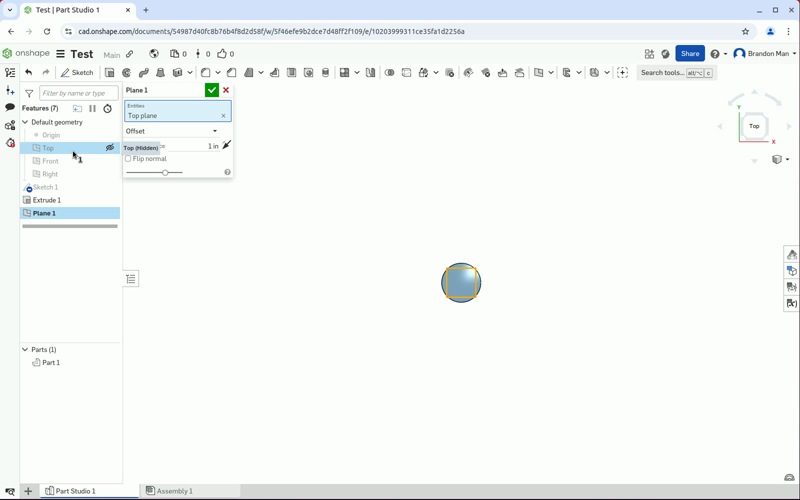
key(tab, 2)
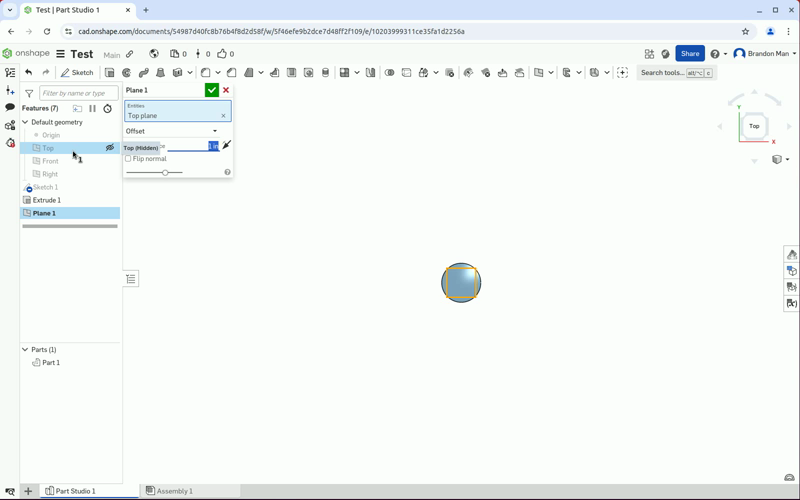
text(18.302)
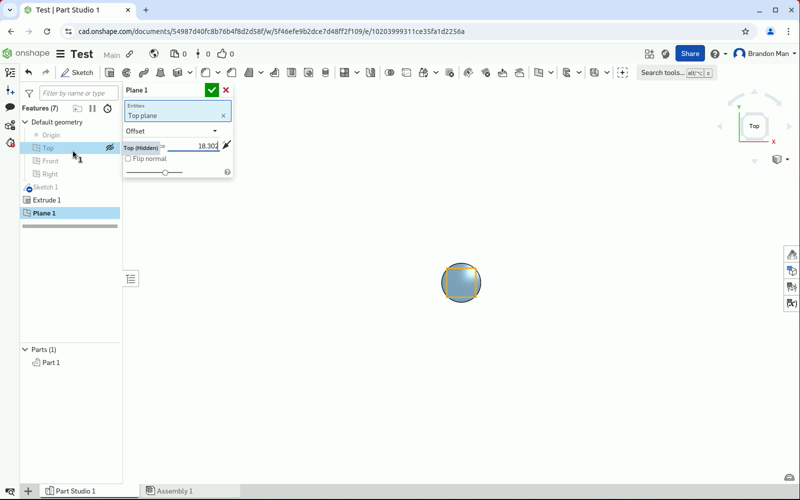
key(enter, 2)
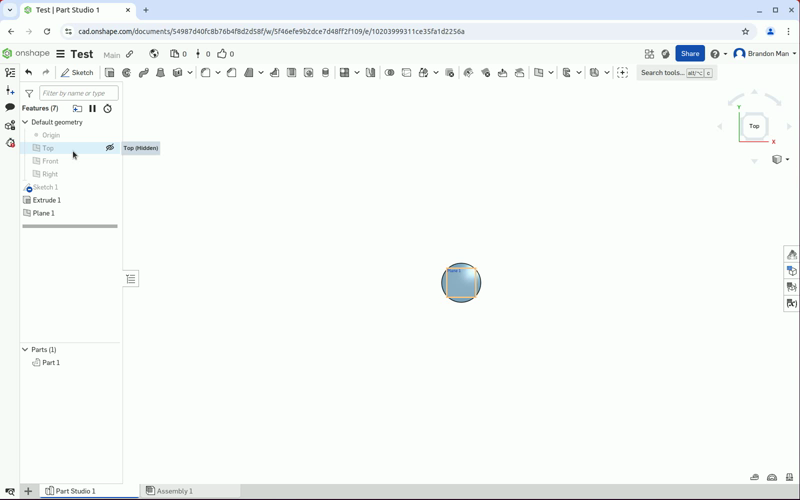
key(shift+s)
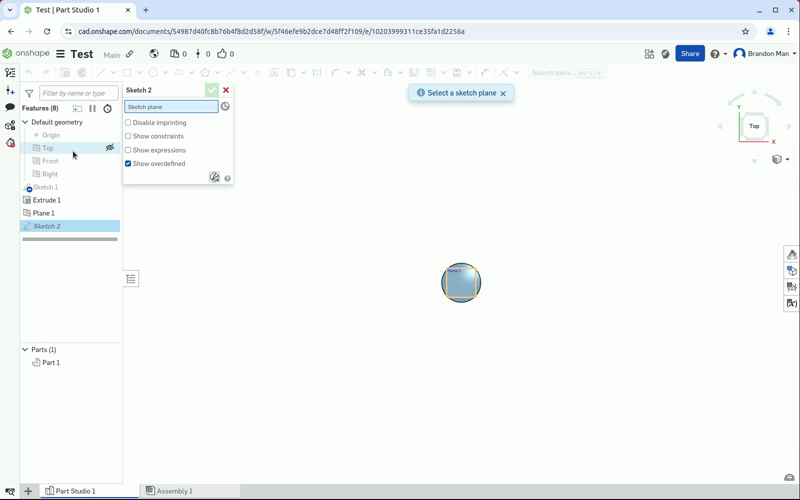
mouse_move(73, 215)
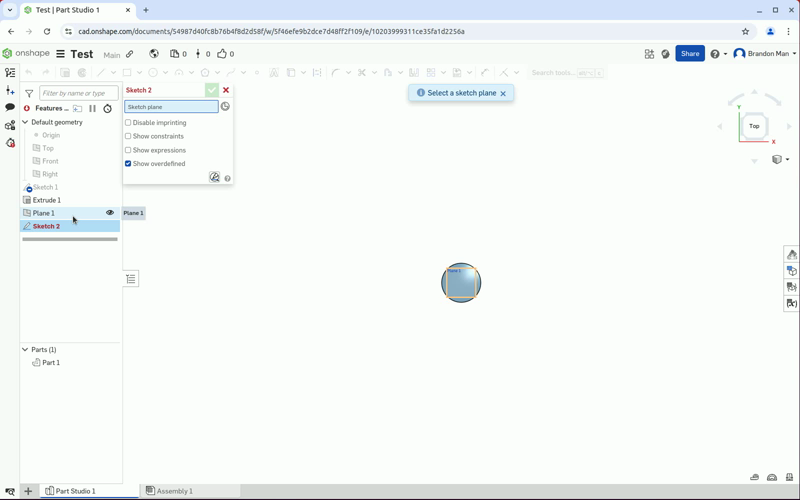
click(73, 215)
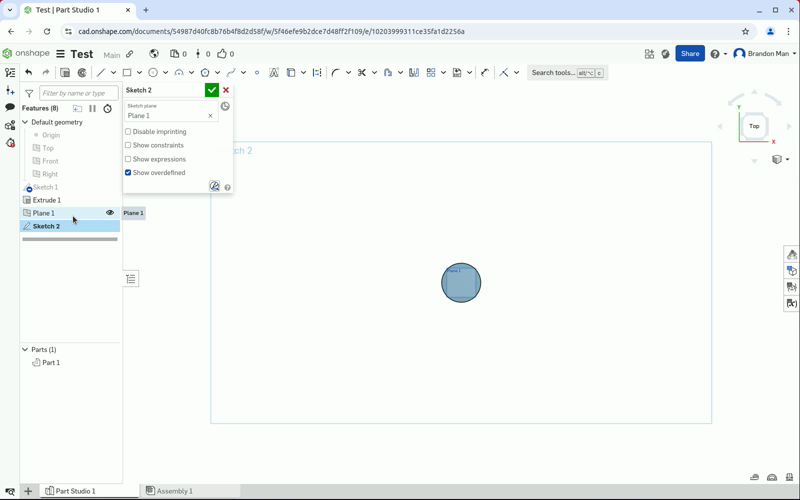
mouse_move(73, 352)
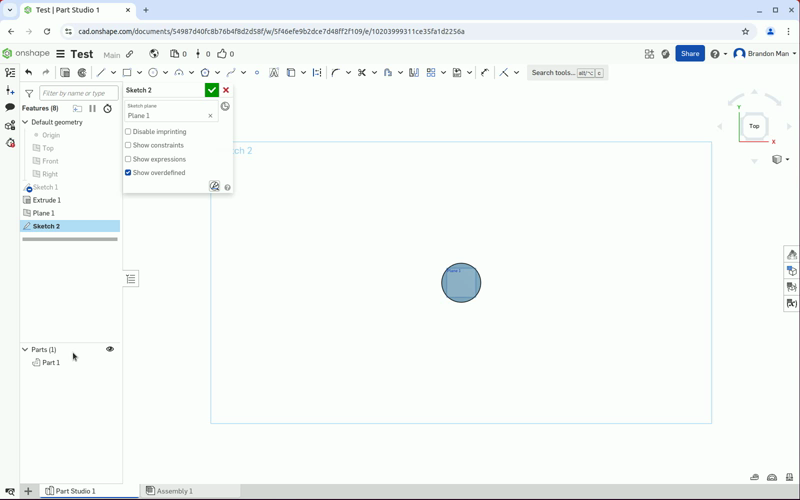
key(y)
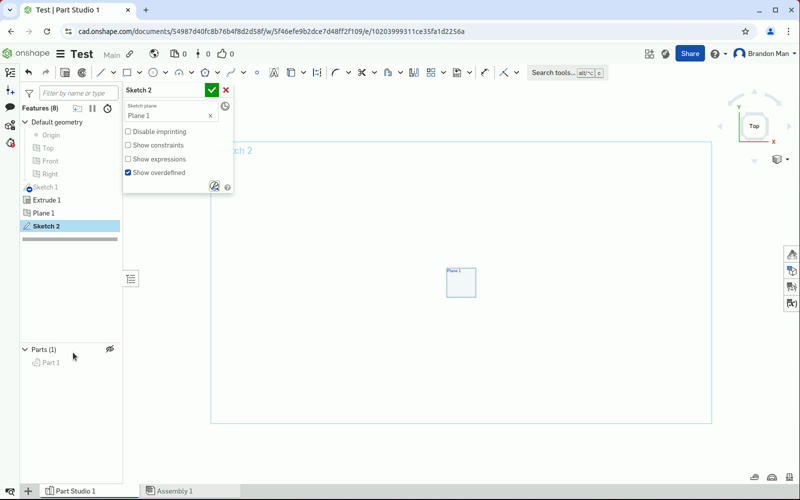
key(c)
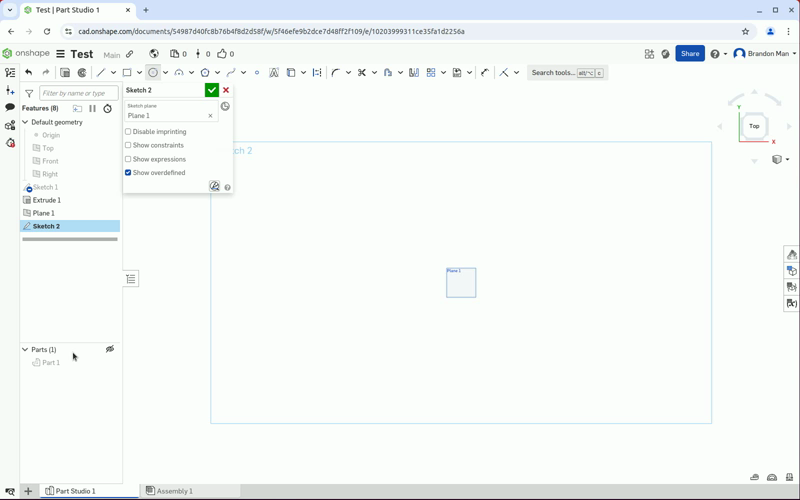
key_down(shift)
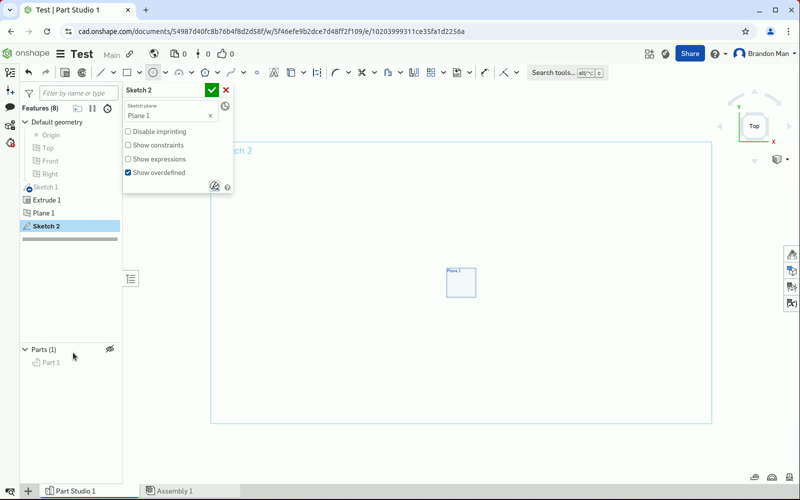
mouse_move(461, 282)
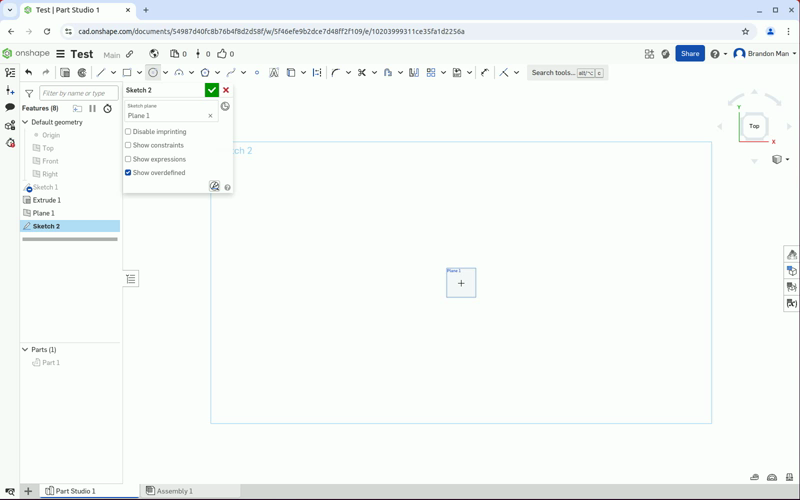
click(461, 282)
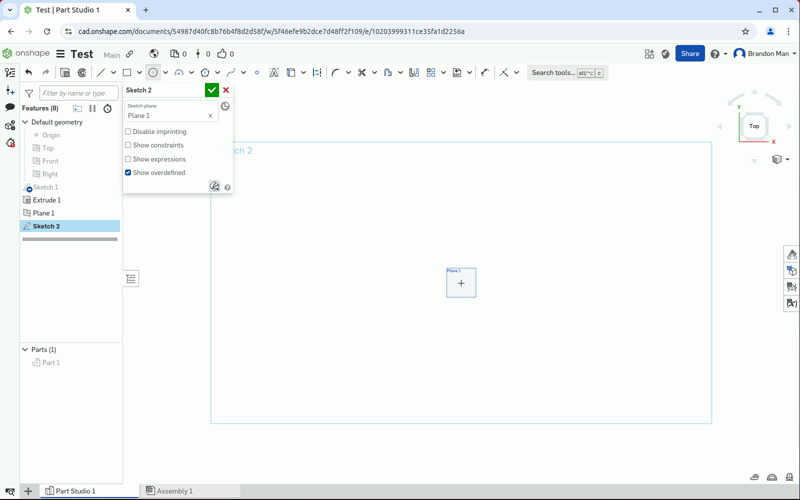
key_up(shift)
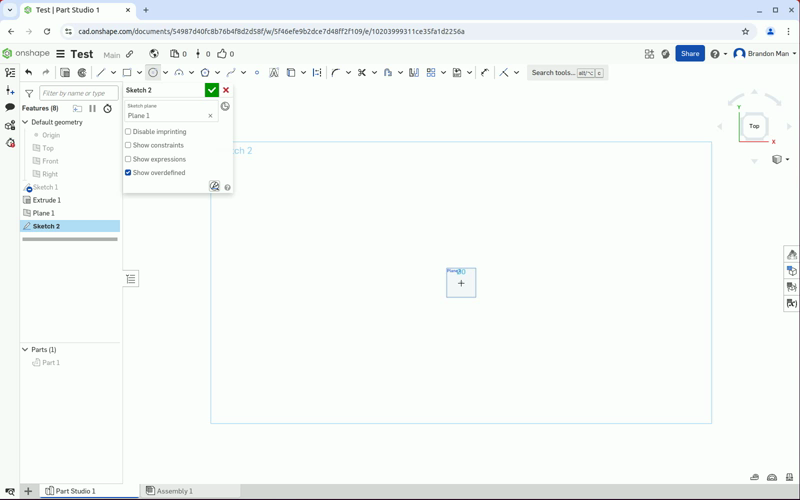
mouse_move(464, 282)
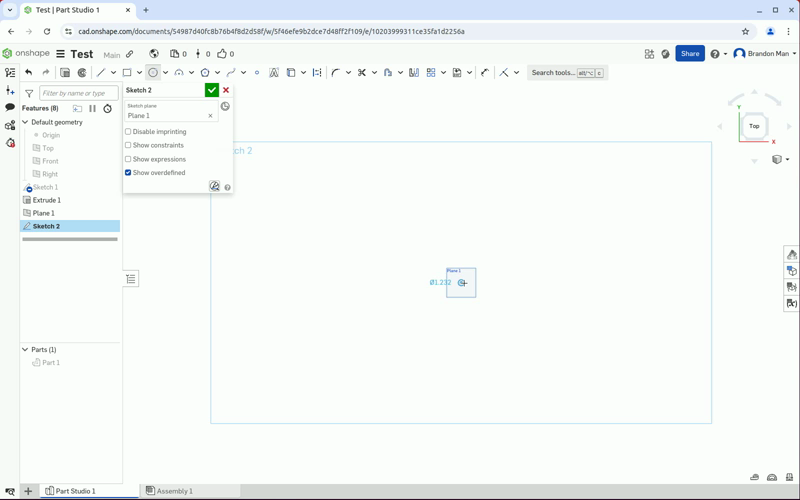
click(464, 282)
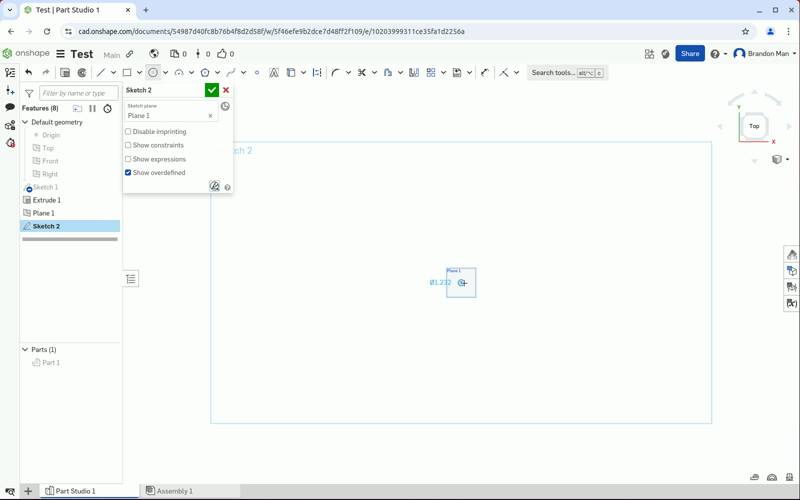
key(esc)
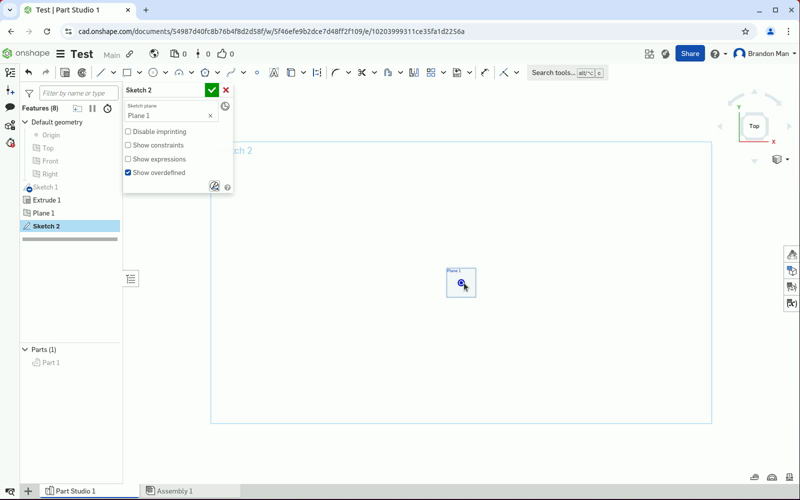
mouse_move(458, 282)
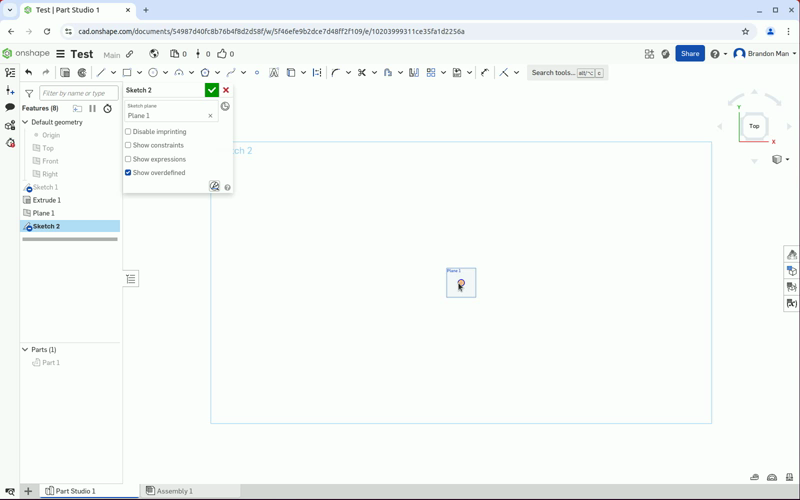
scroll(6)
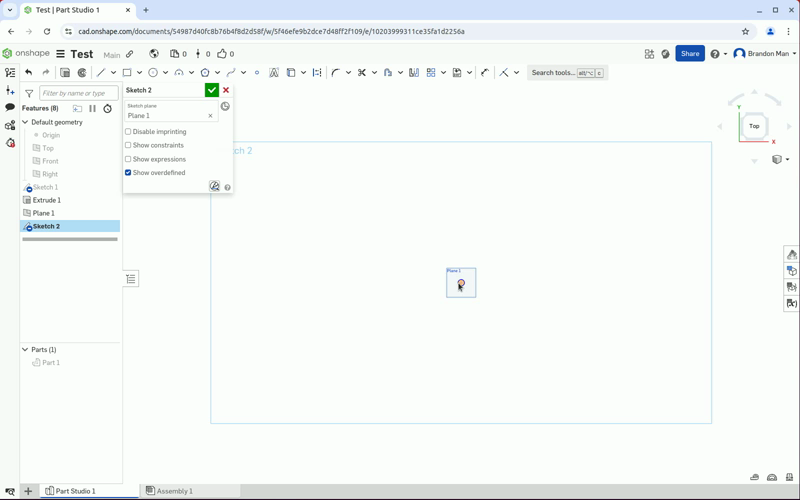
scroll(6)
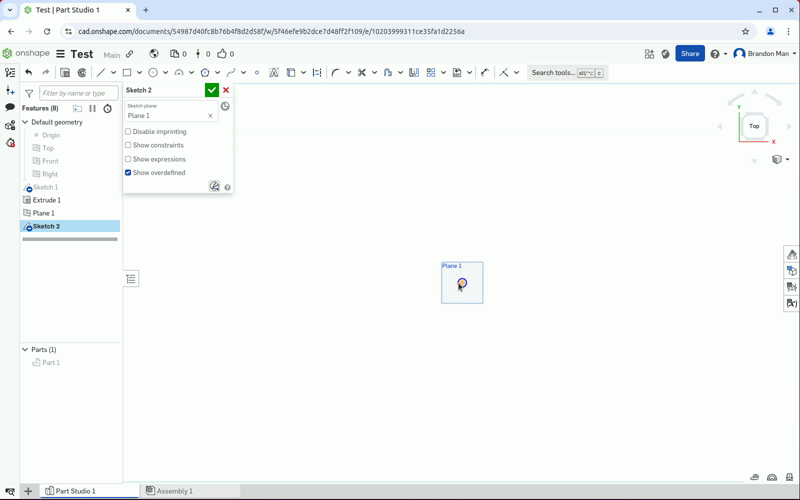
scroll(6)
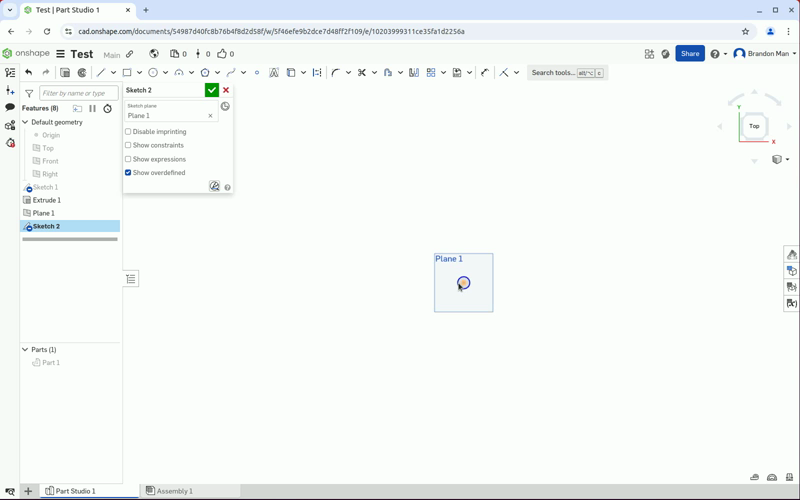
scroll(6)
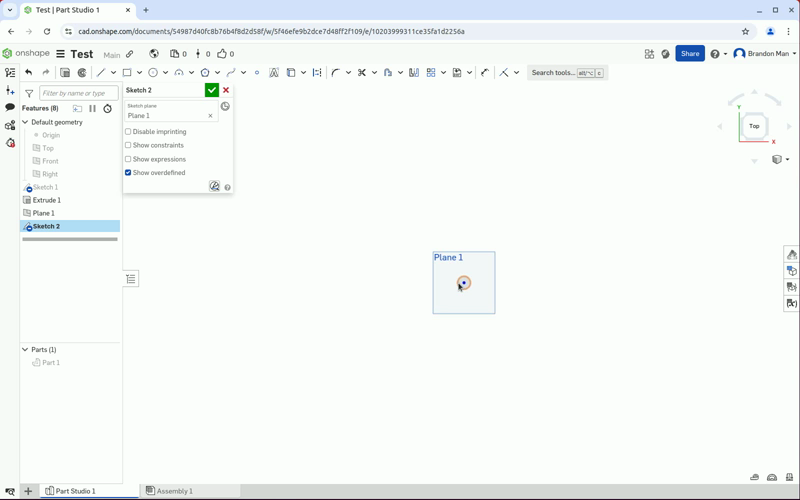
scroll(6)
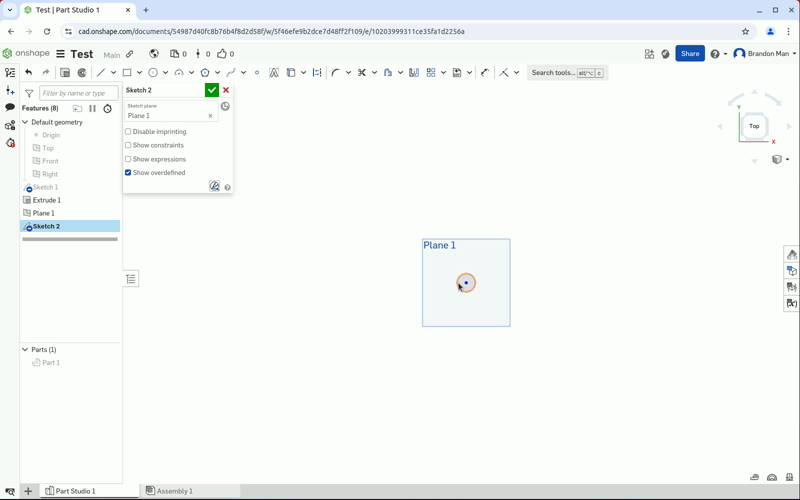
scroll(6)
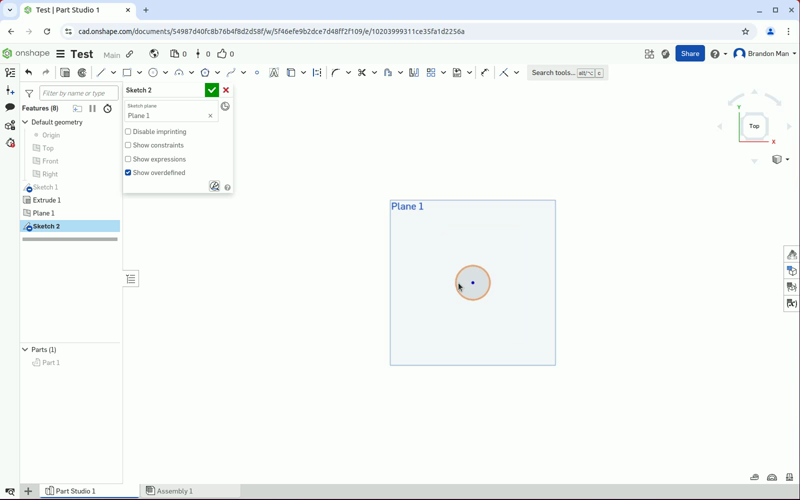
scroll(6)
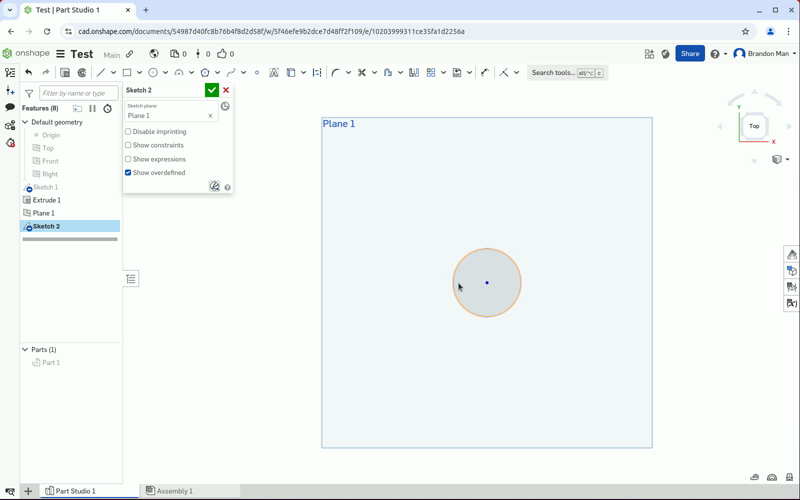
click(458, 282)
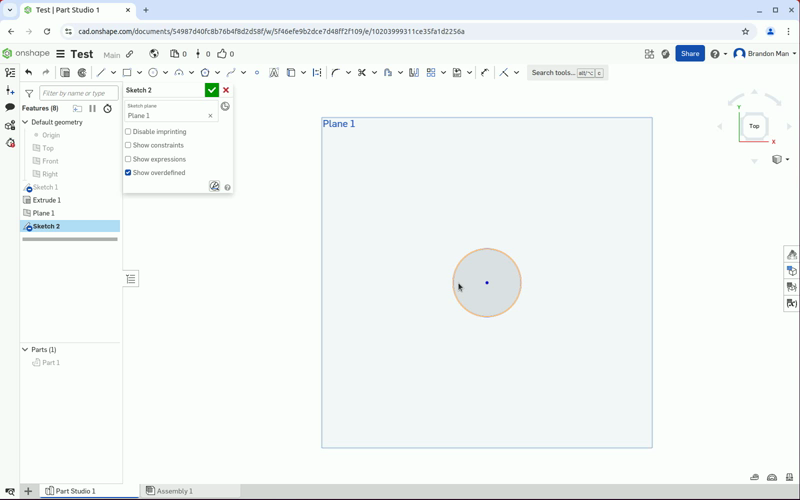
scroll(-6)
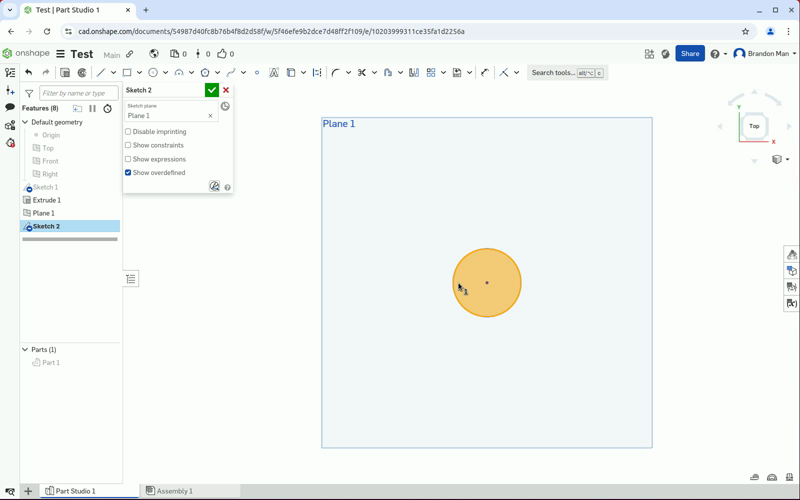
scroll(-6)
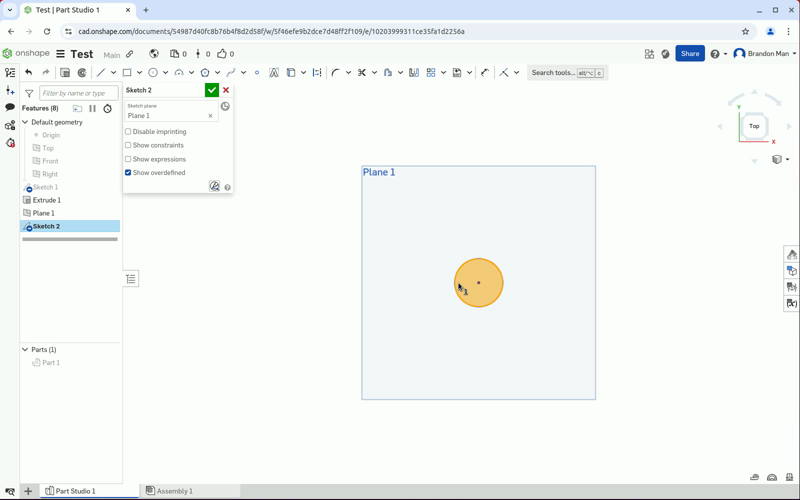
scroll(-6)
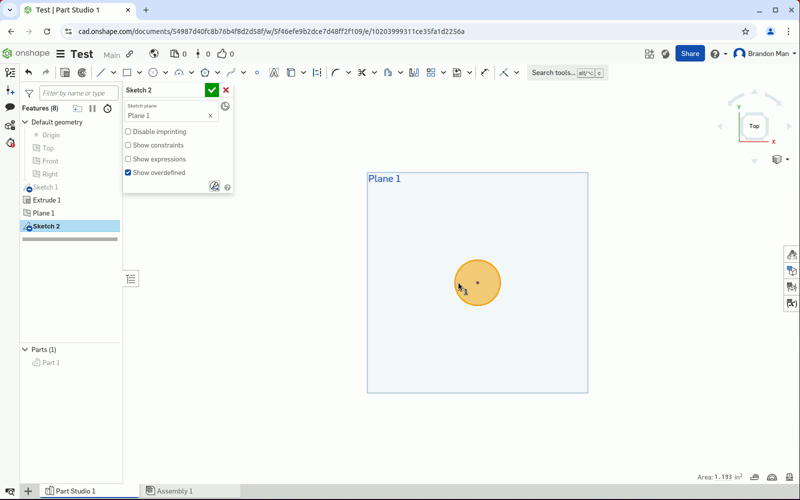
scroll(-6)
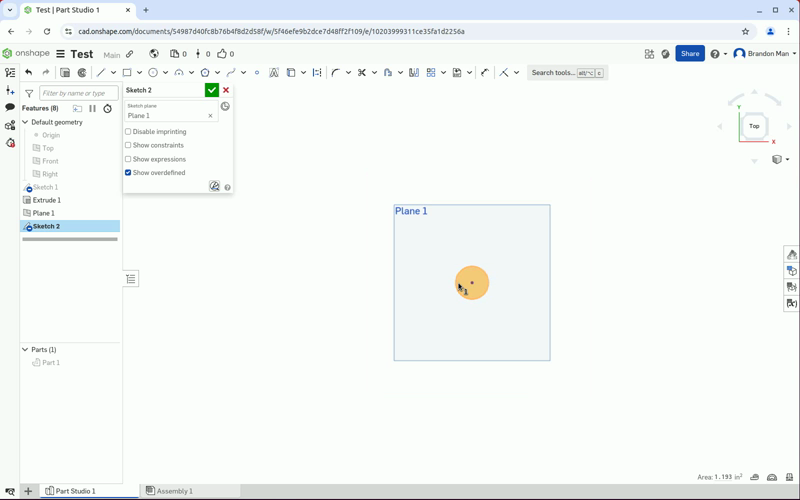
scroll(-6)
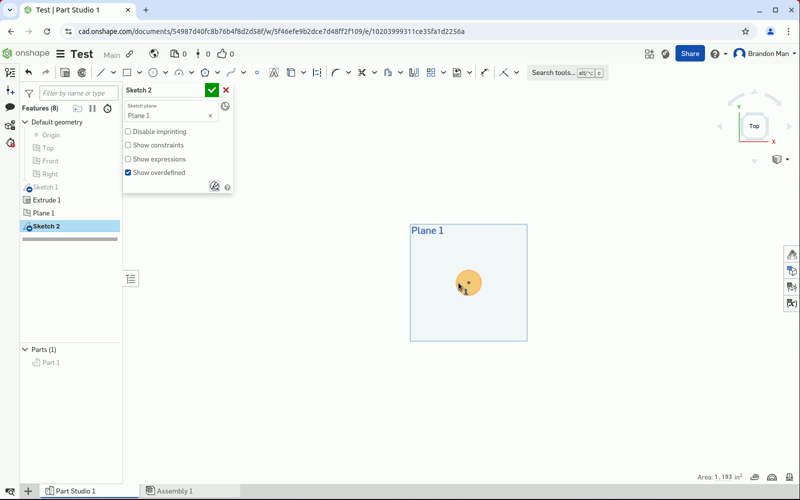
scroll(-6)
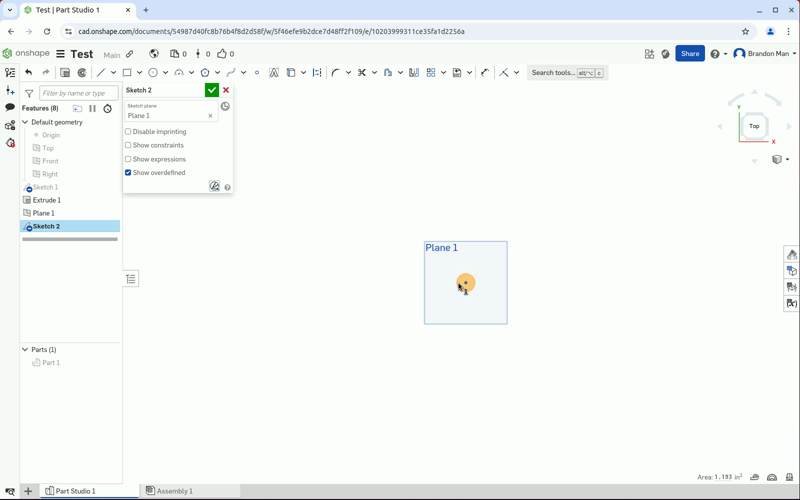
scroll(-6)
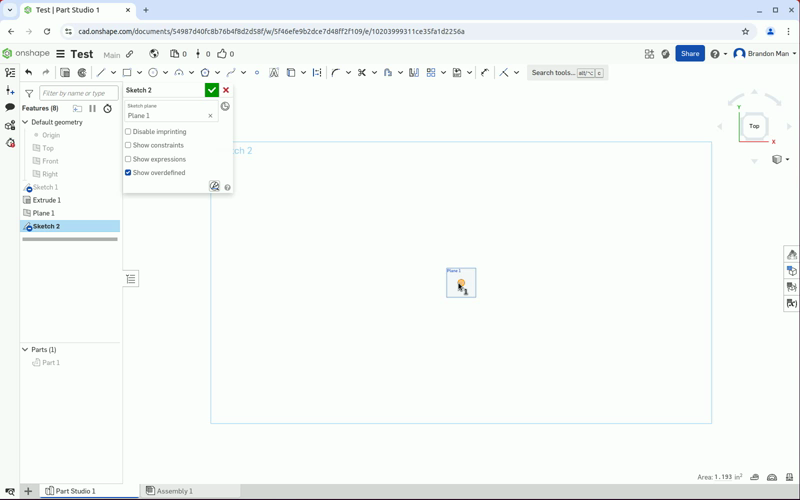
mouse_move(73, 352)
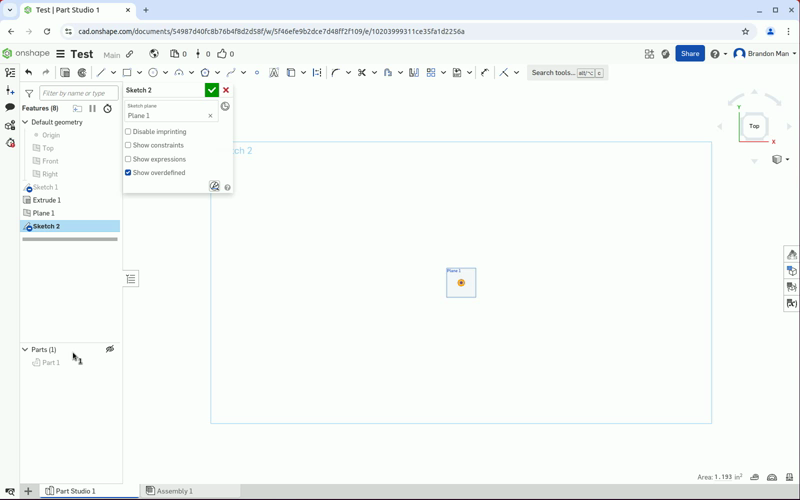
key(shift+y)
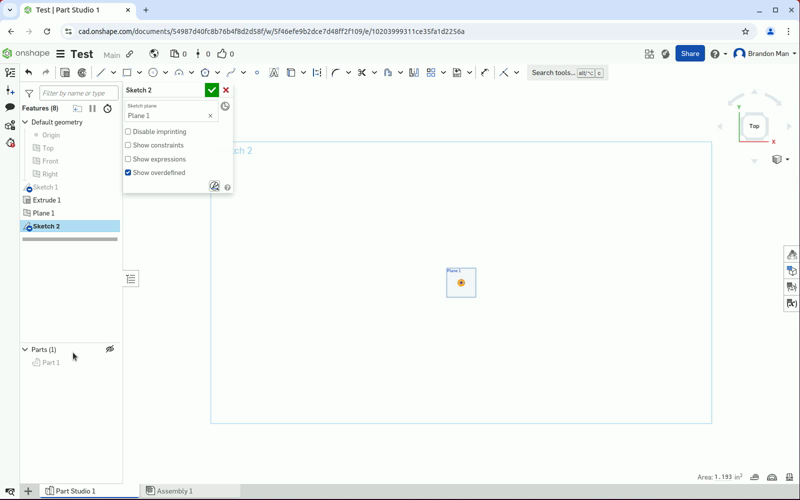
key(shift+e)
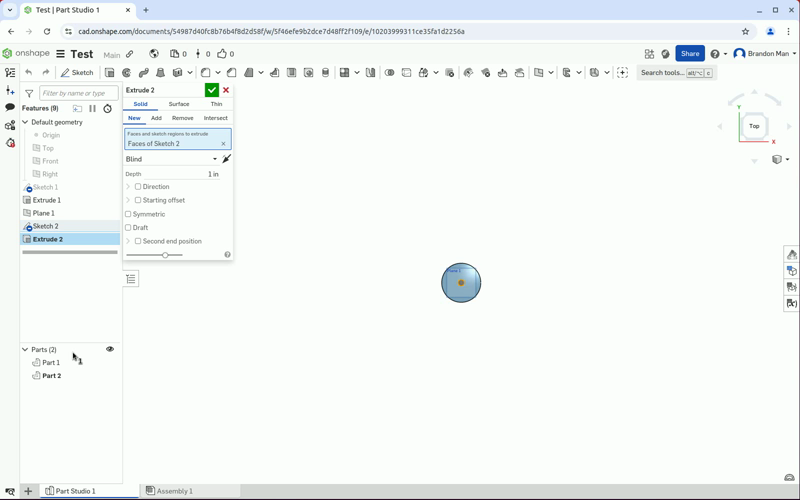
mouse_move(143, 106)
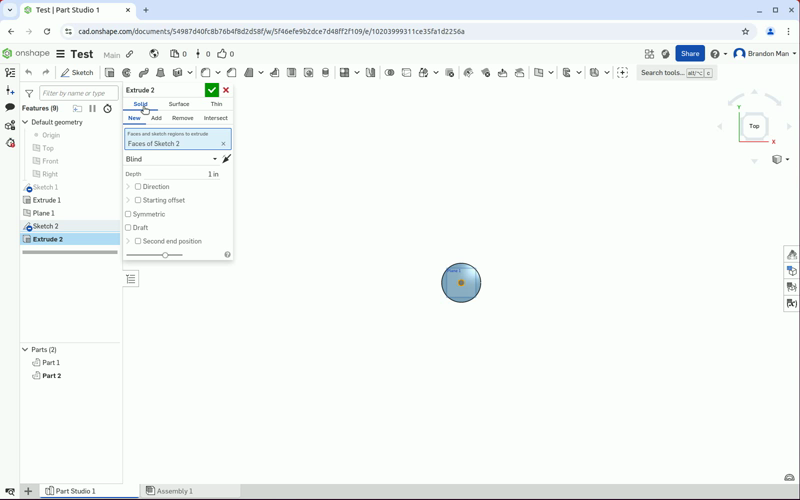
click(143, 106)
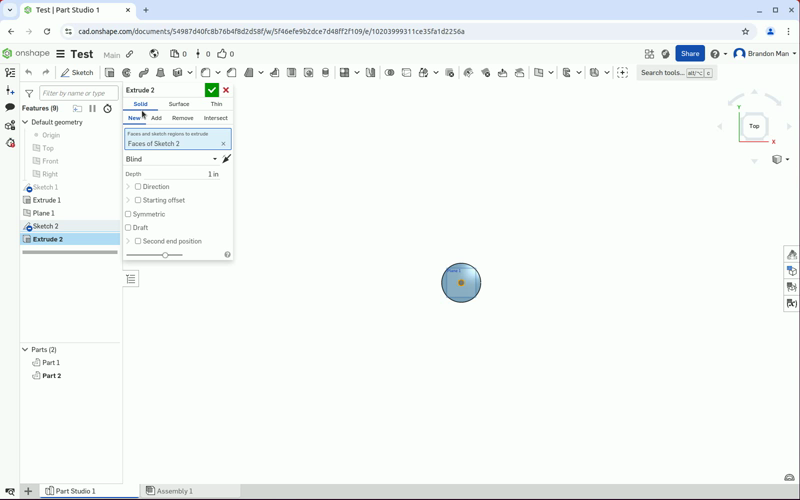
mouse_move(137, 120)
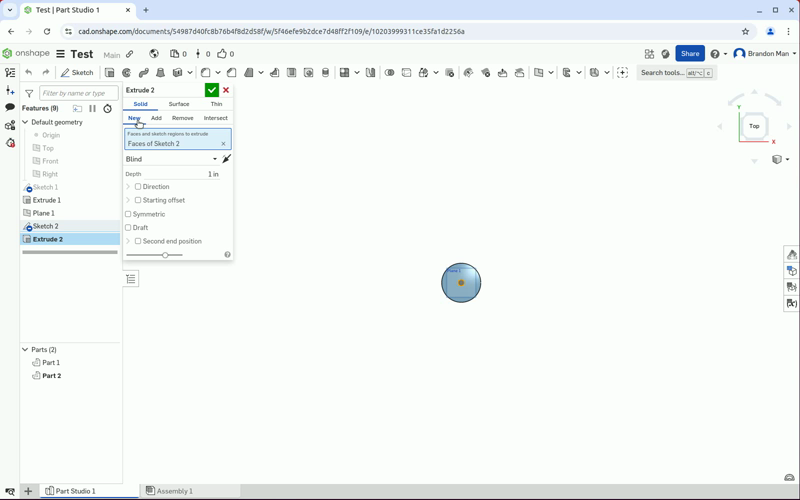
click(137, 120)
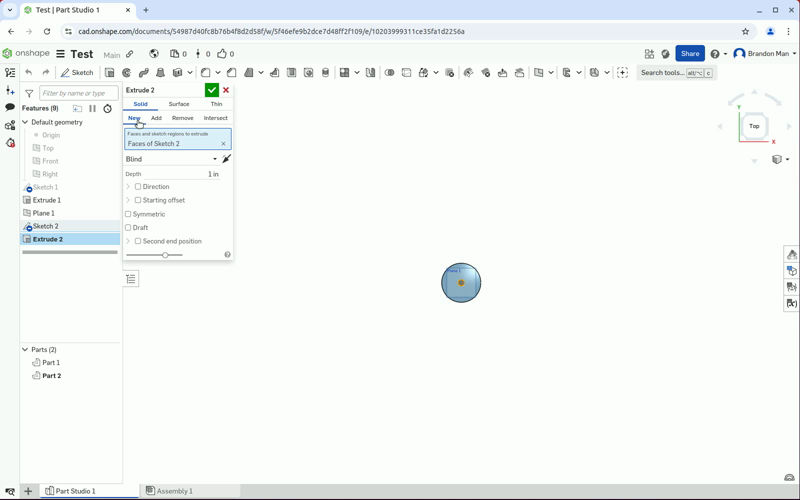
key(tab, 4)
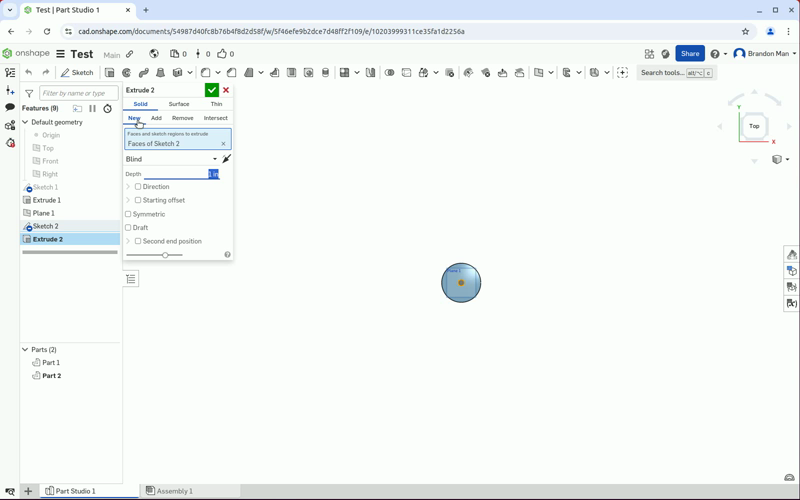
text(4.814)
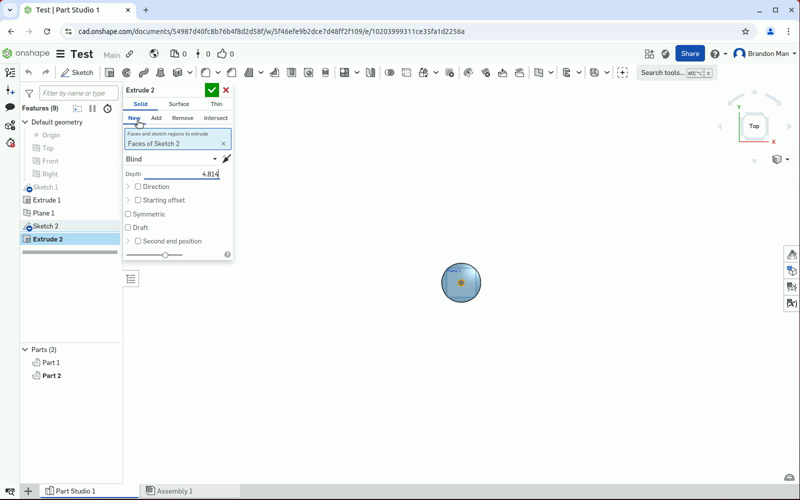
key(enter)
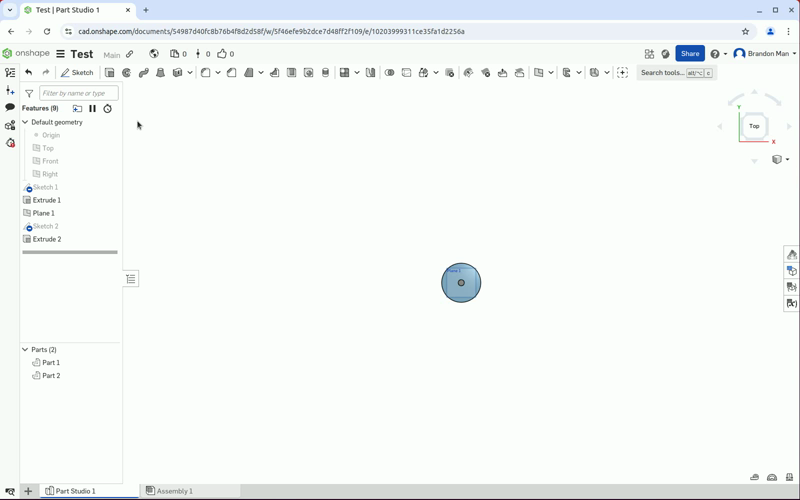
key(shift+h)
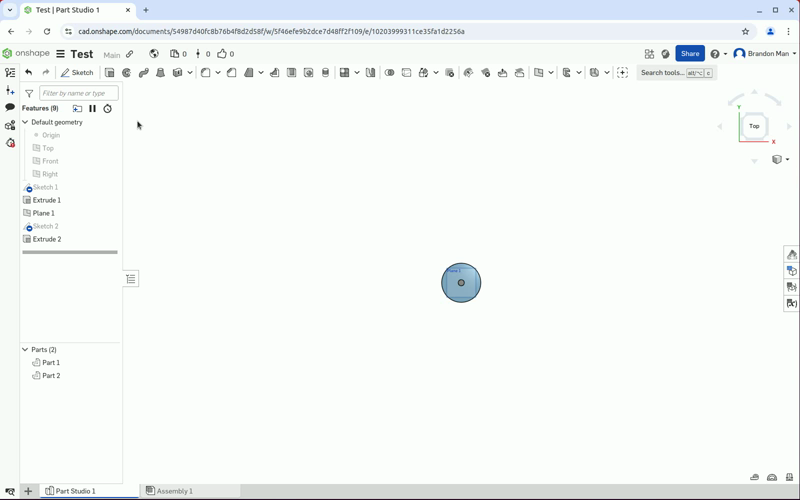
key(shift+h)
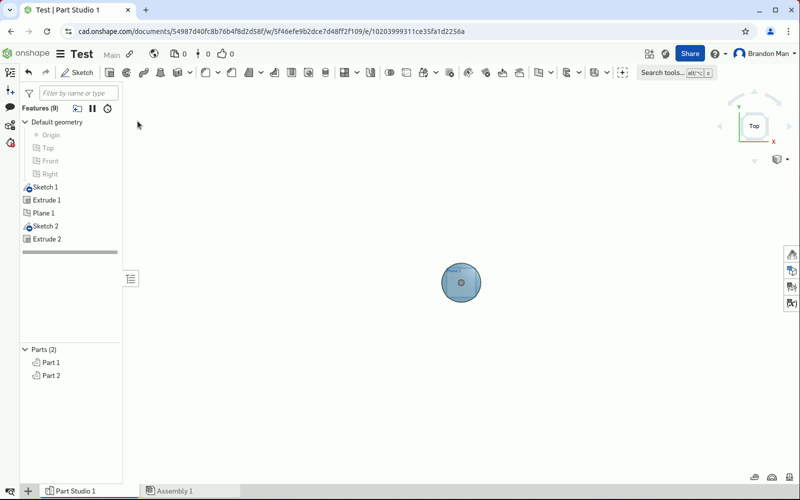
key(shift+7)
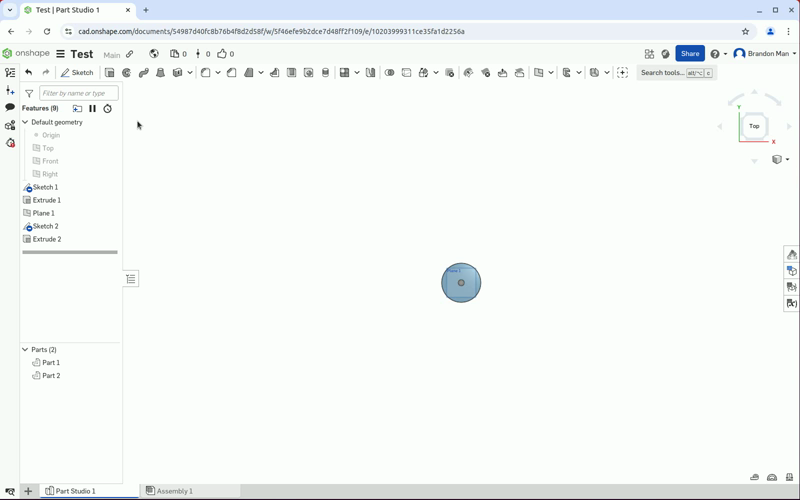
key(up, 3)
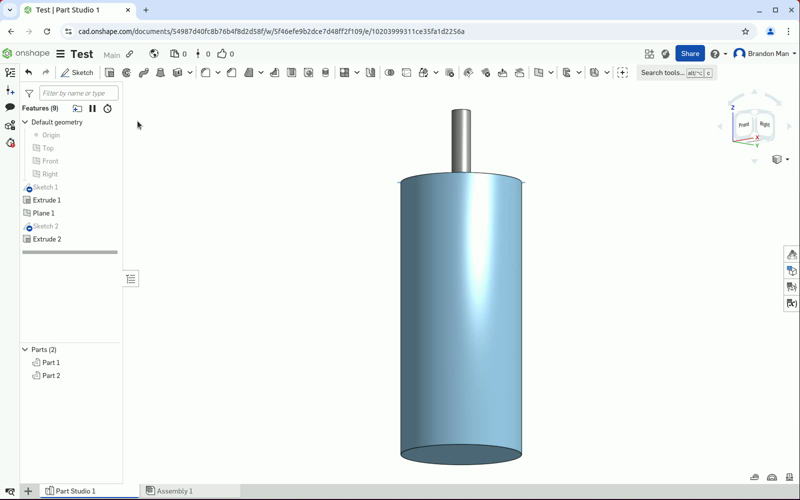
key(left, 3)
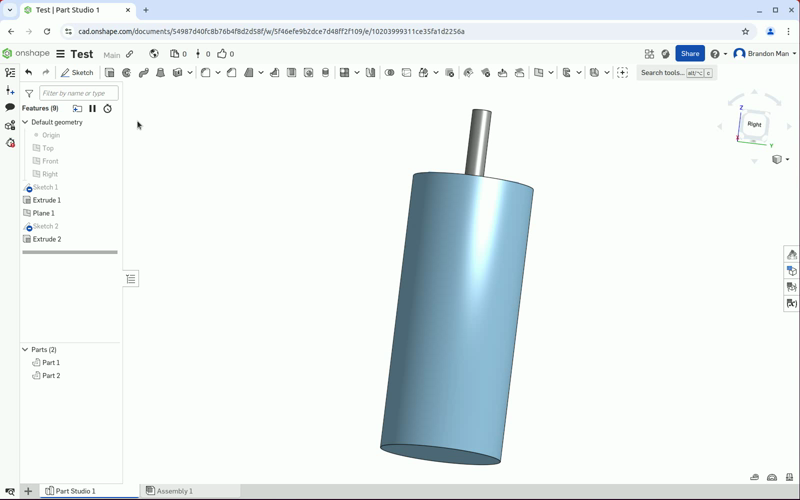
key(right, 3)
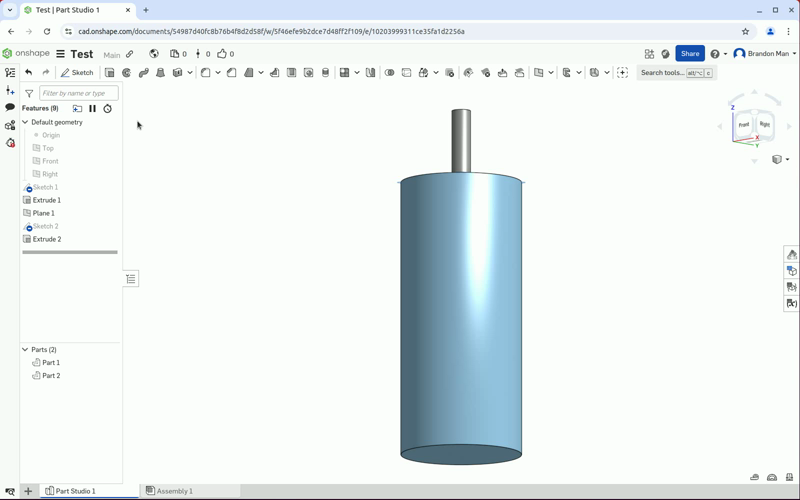
key(down, 3)
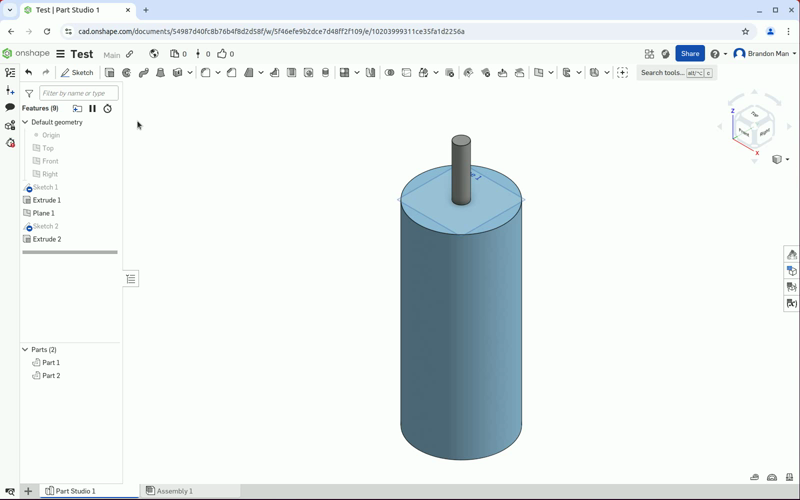
mouse_move(73, 189)
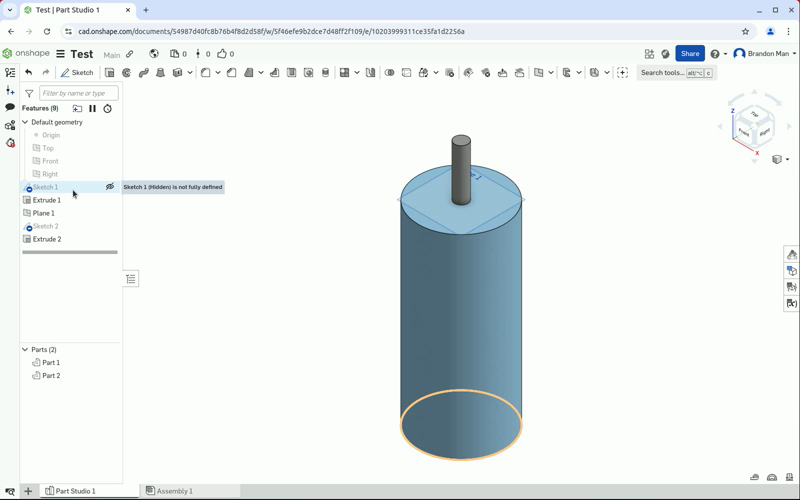
click(73, 189)